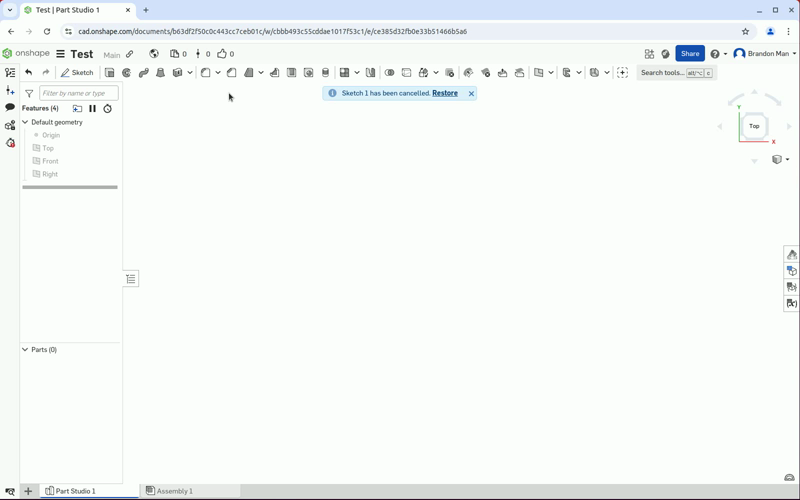
key(shift+h)
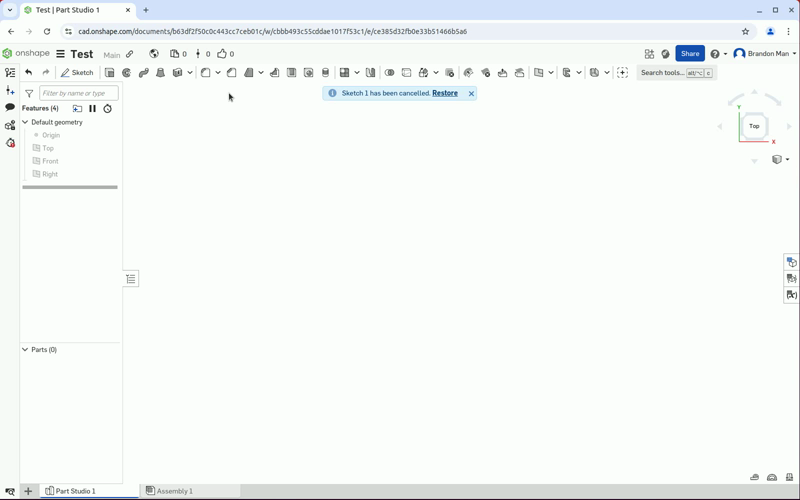
mouse_move(73, 352)
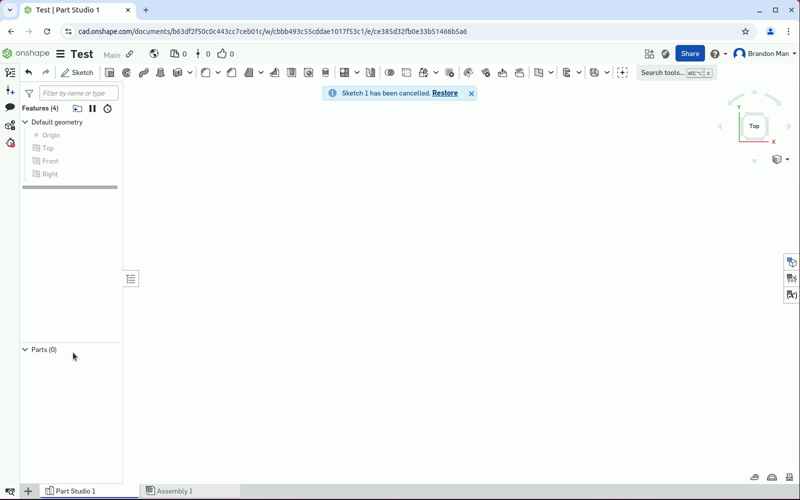
key(y)
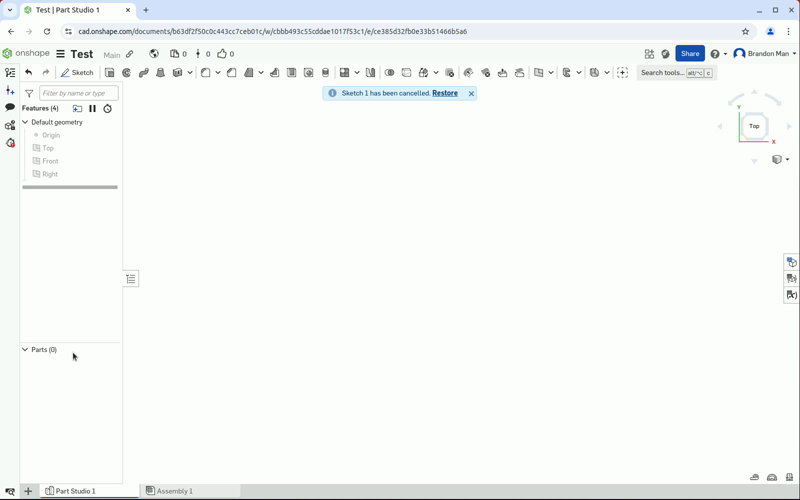
key(shift+p)
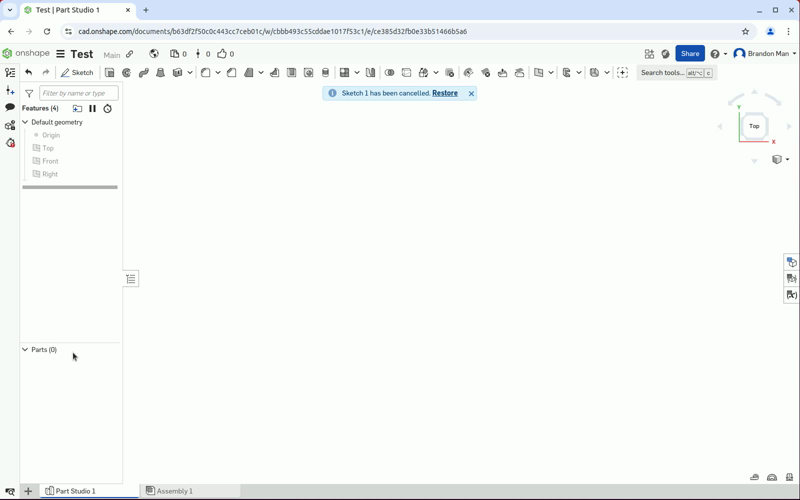
key(space)
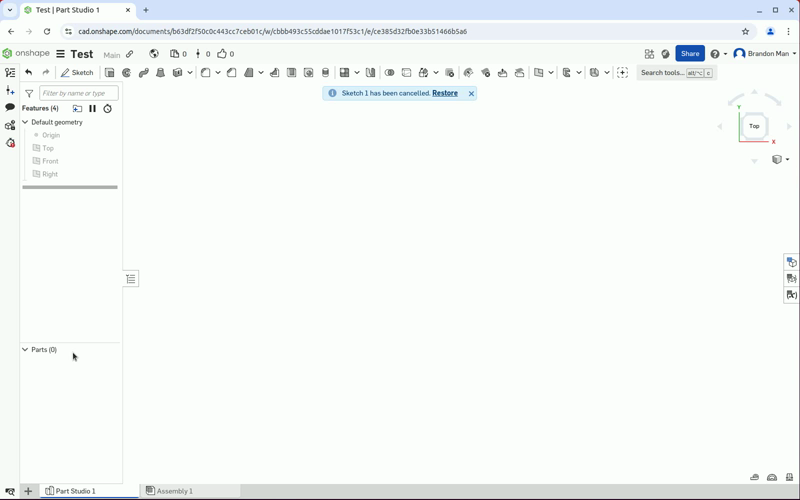
key_down(shift)
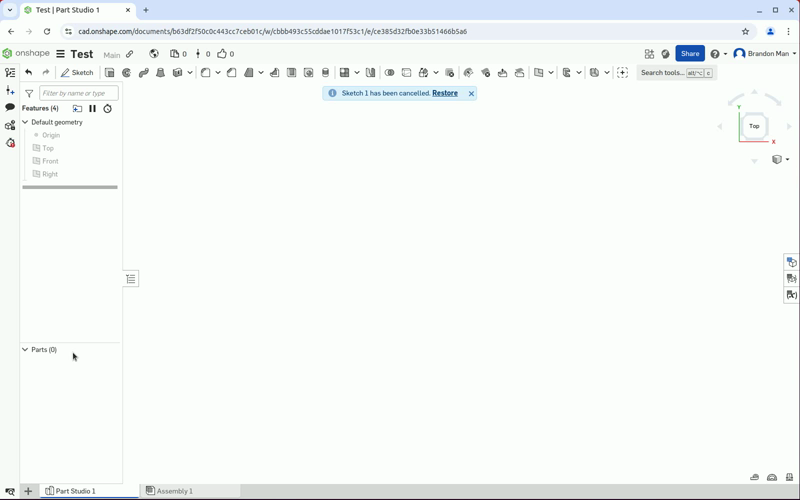
key(up)
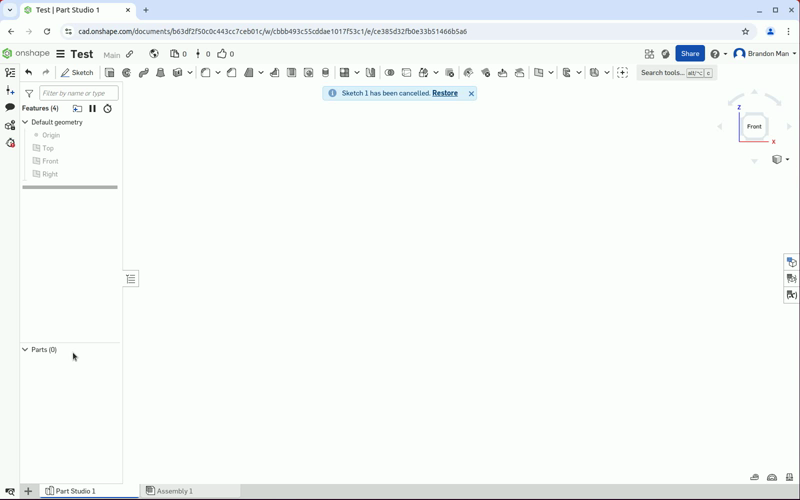
key_up(shift)
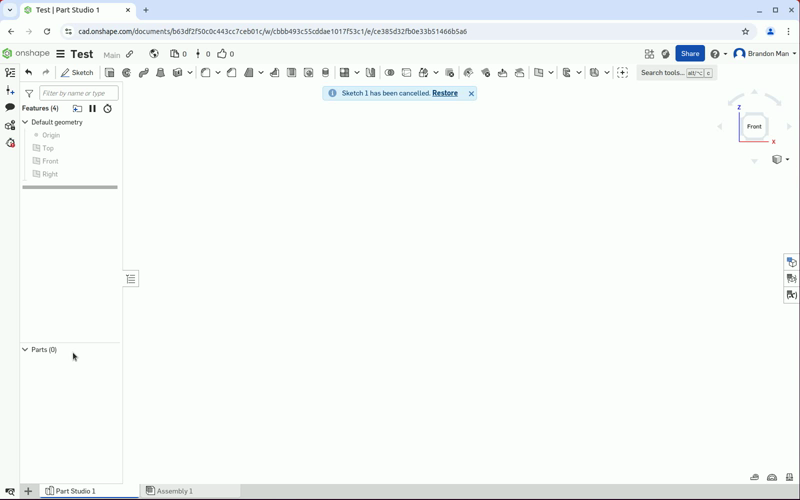
mouse_move(73, 352)
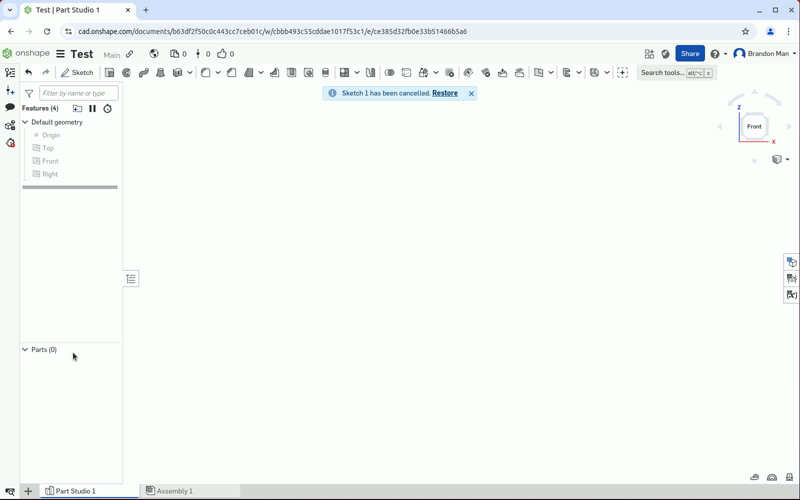
key(shift+y)
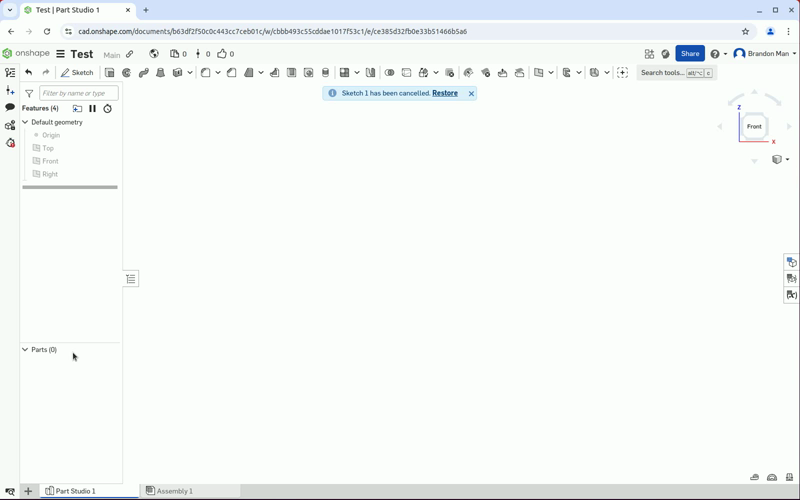
key(shift+s)
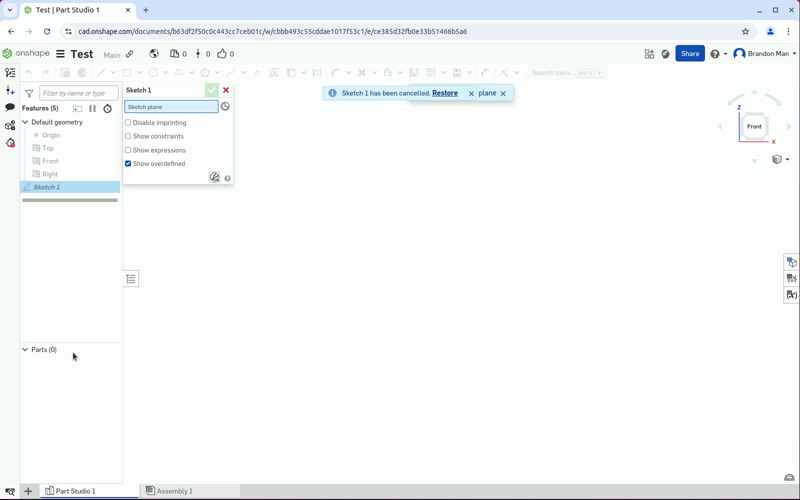
mouse_move(73, 163)
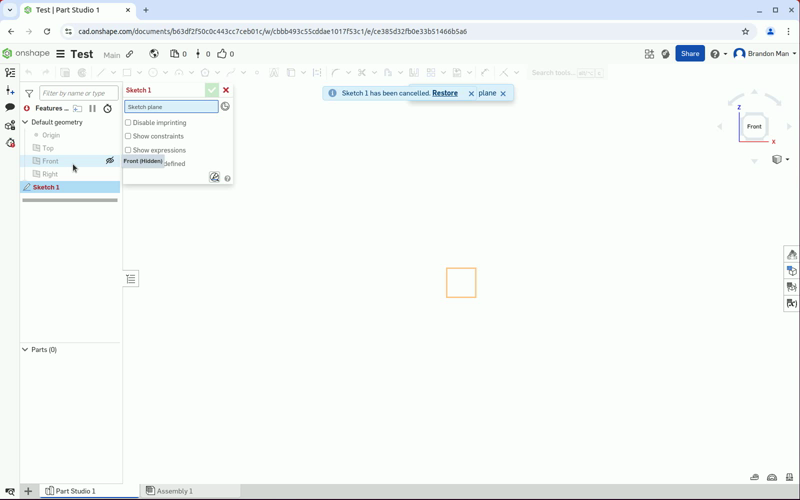
click(73, 163)
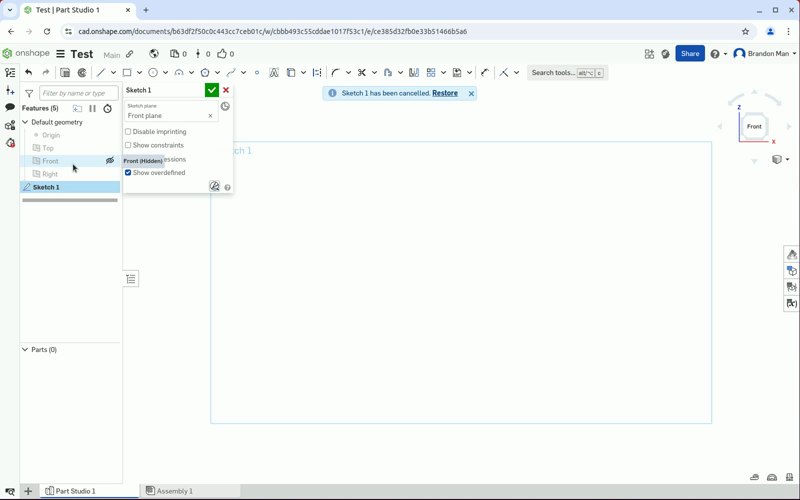
mouse_move(73, 352)
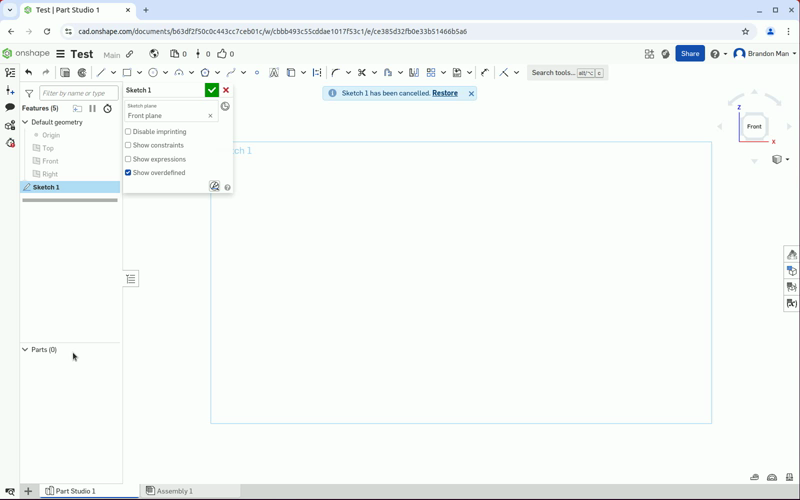
key(y)
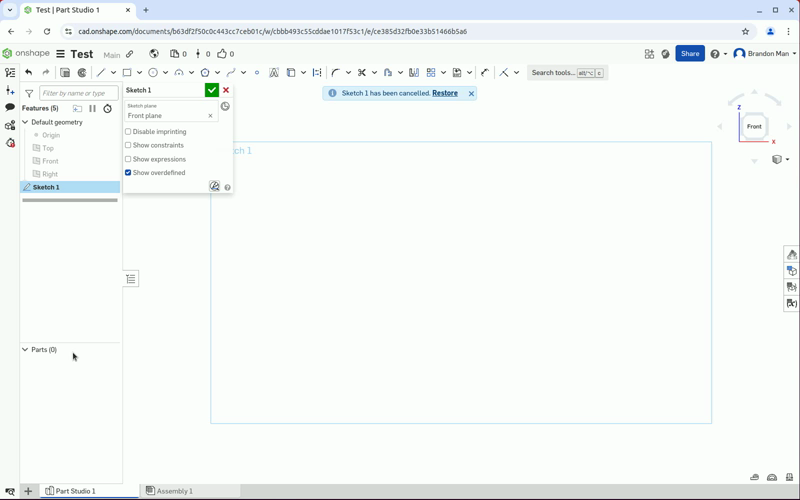
key(l)
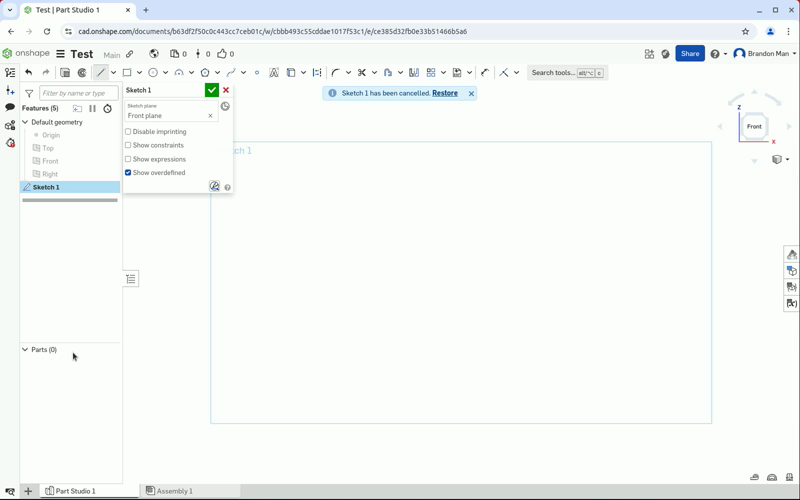
key_down(shift)
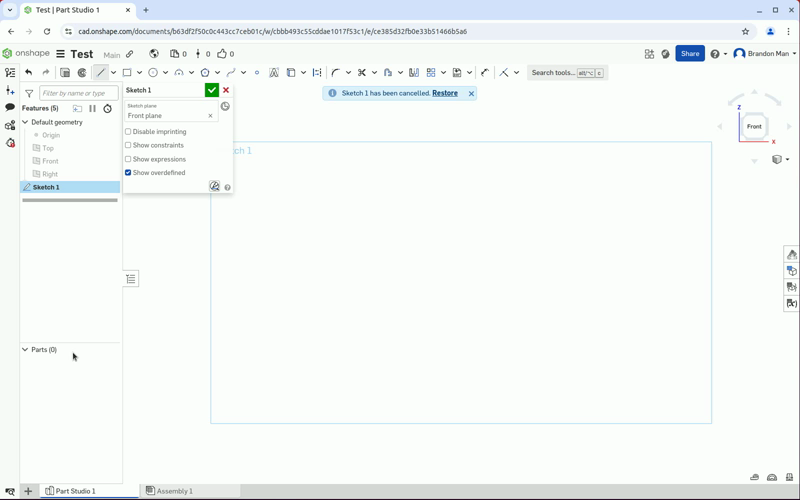
mouse_move(348, 339)
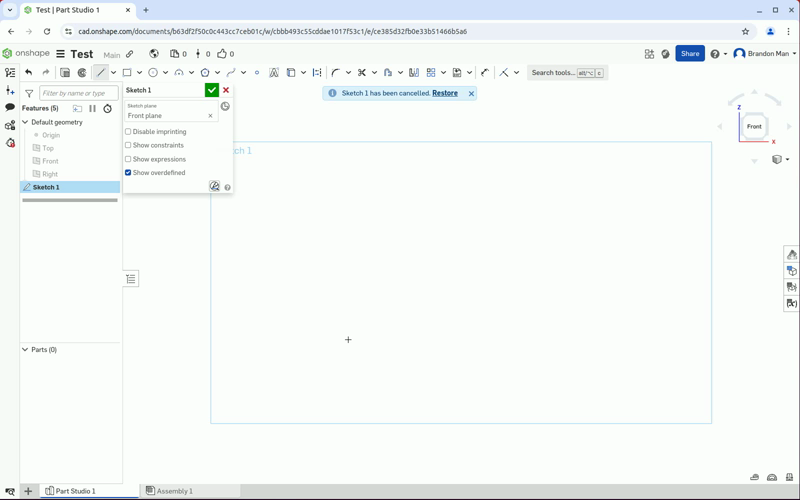
click(348, 339)
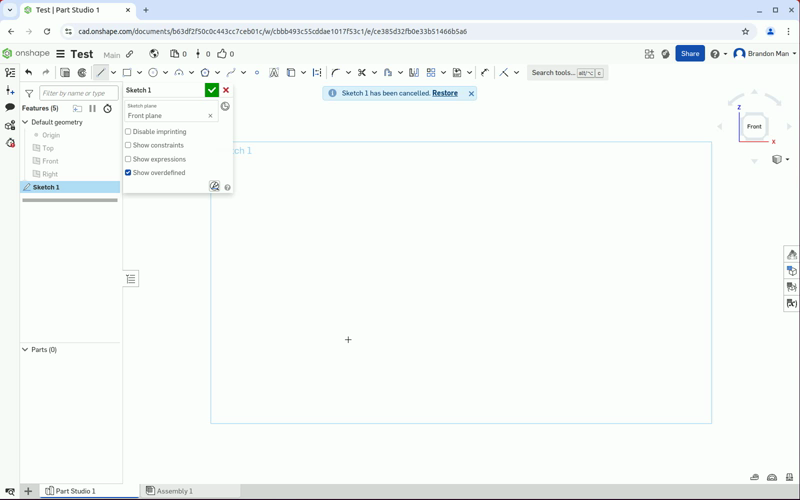
key_up(shift)
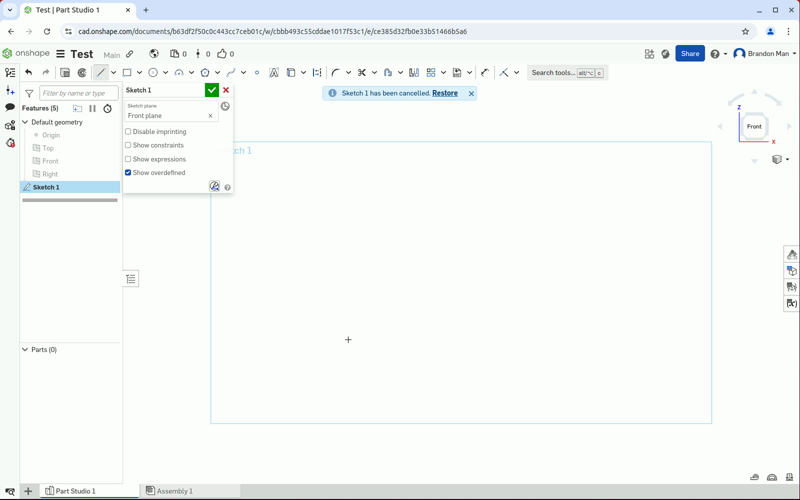
key_down(shift)
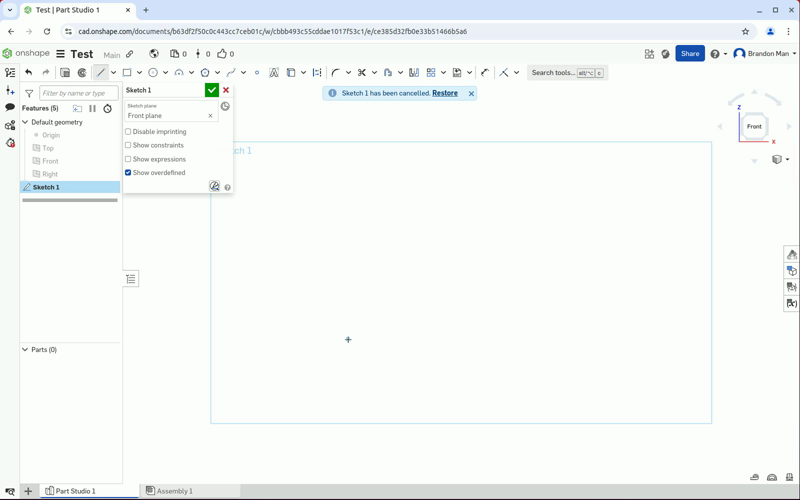
mouse_move(572, 339)
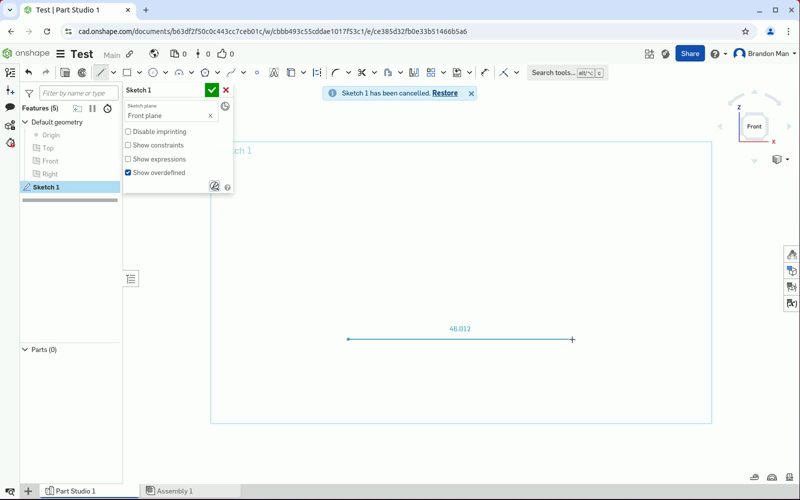
click(572, 339)
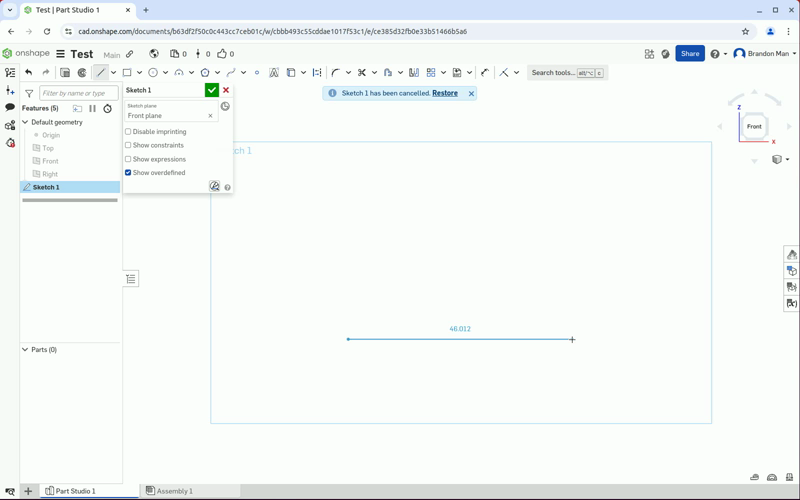
key_up(shift)
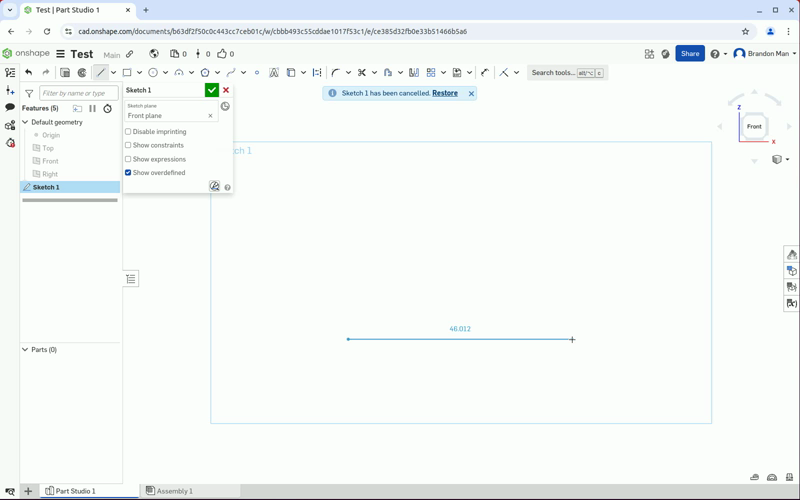
key_down(shift)
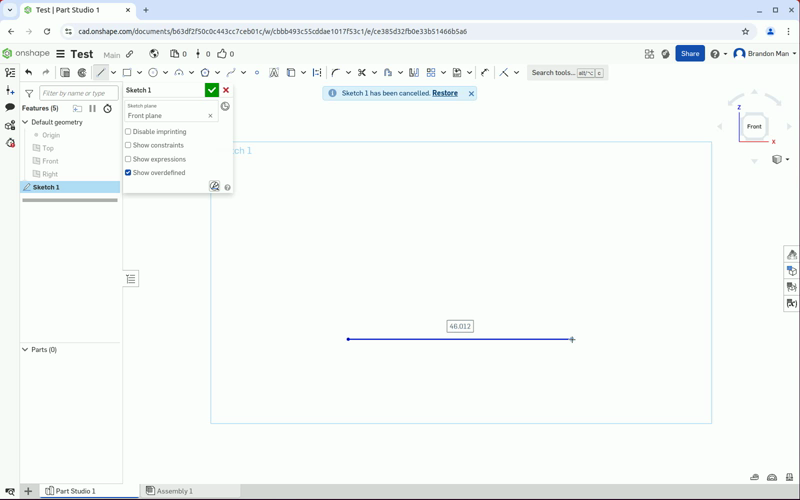
mouse_move(572, 226)
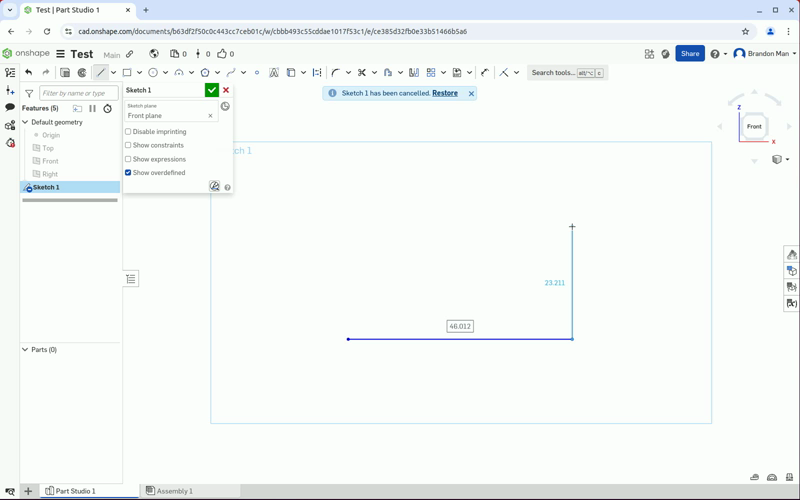
click(572, 226)
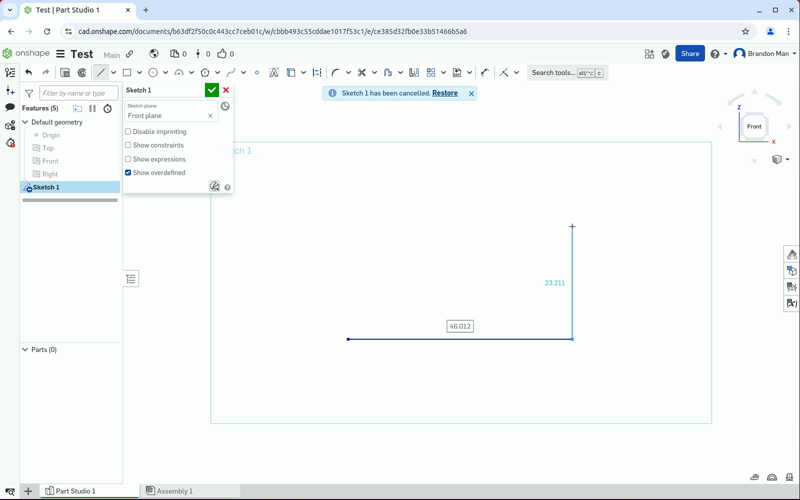
key_up(shift)
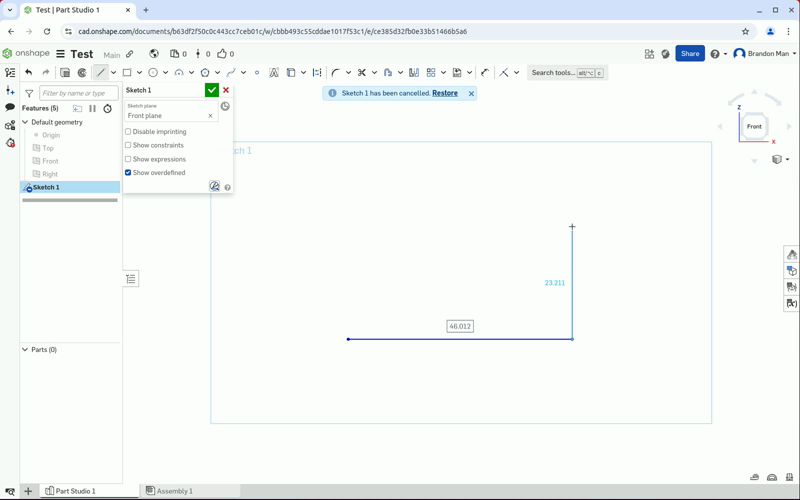
key_down(shift)
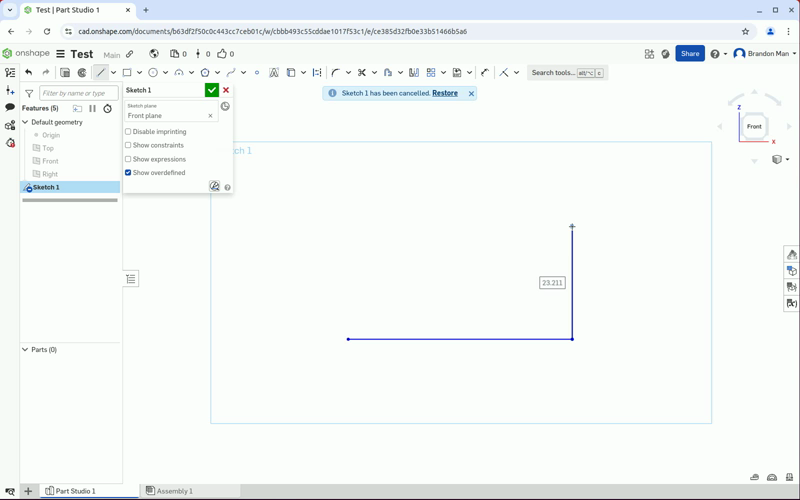
mouse_move(348, 226)
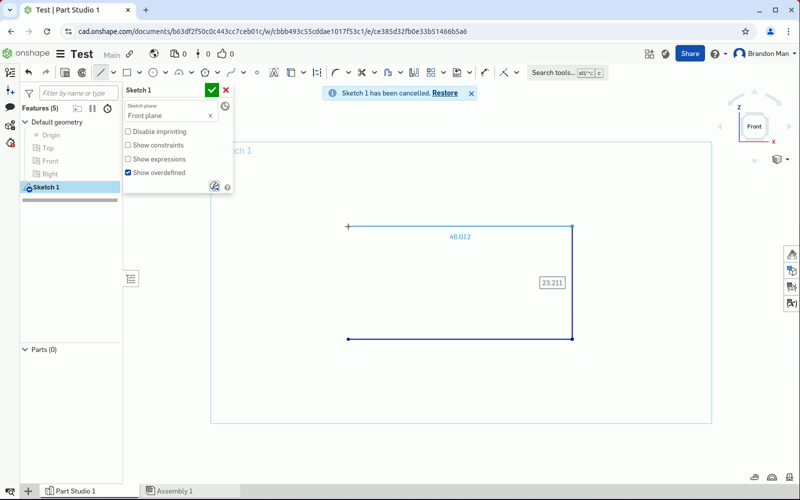
click(348, 226)
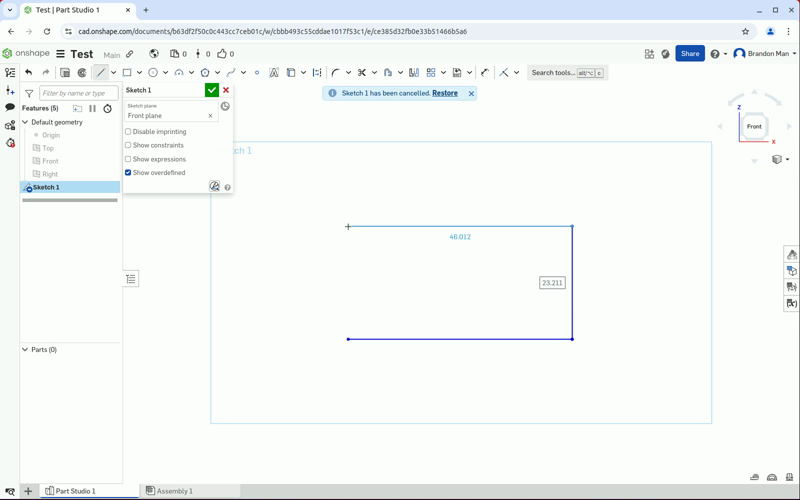
key_up(shift)
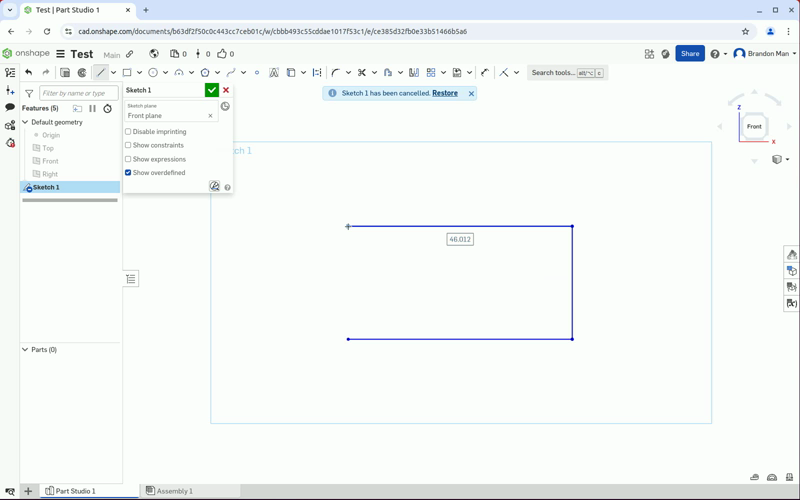
key_down(shift)
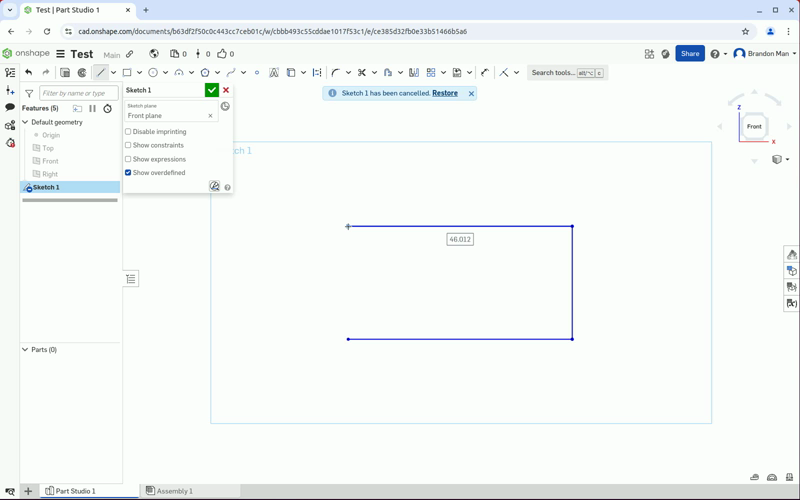
mouse_move(348, 339)
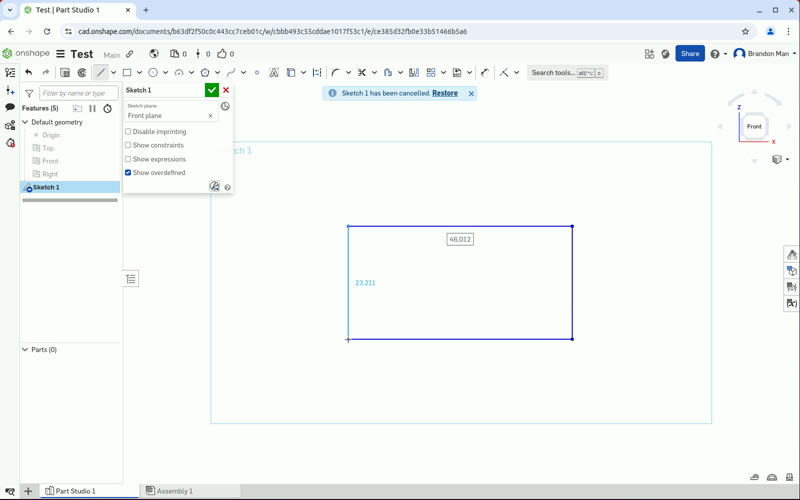
key_up(shift)
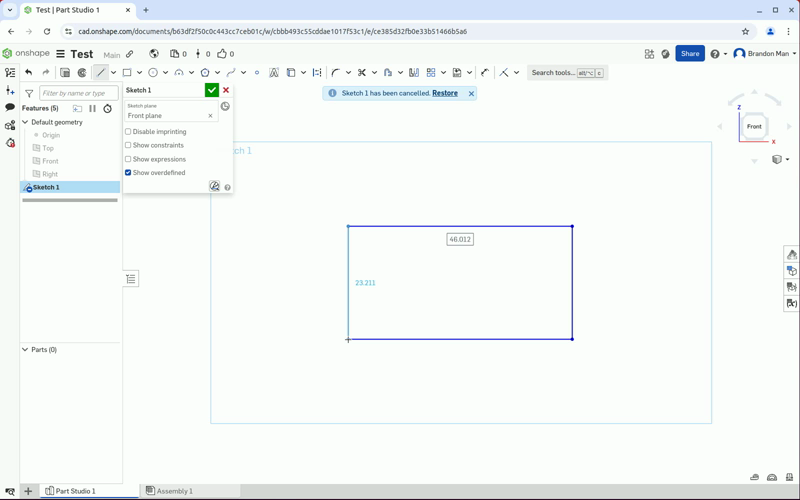
click(348, 339)
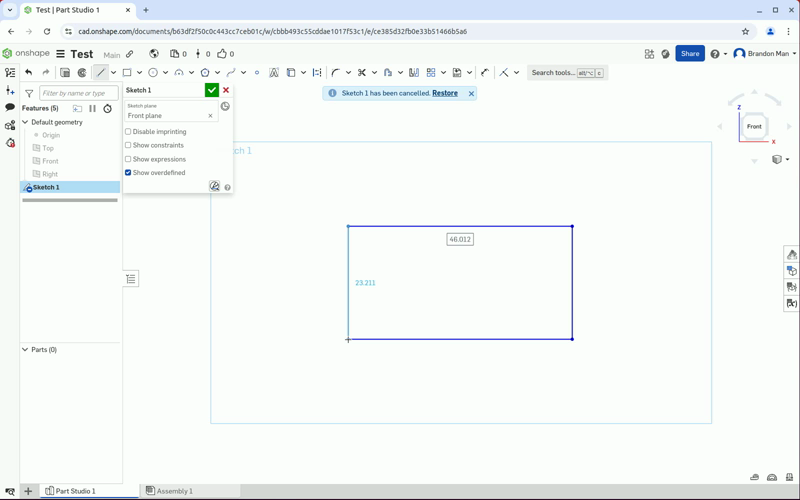
key(esc)
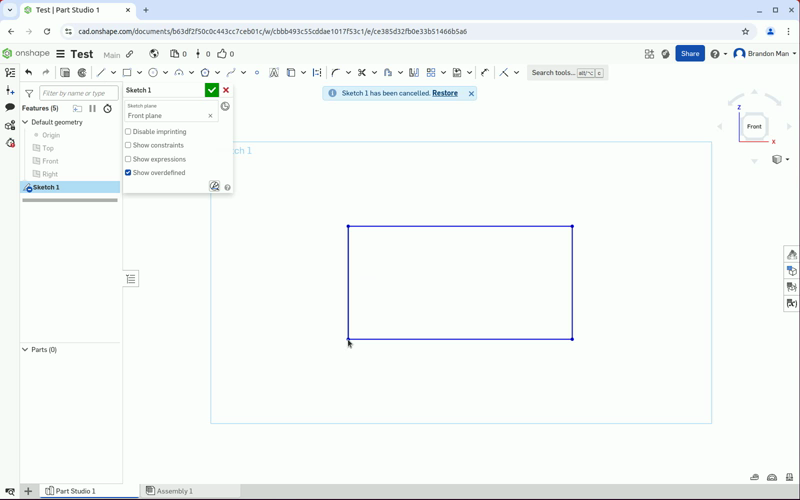
mouse_move(501, 314)
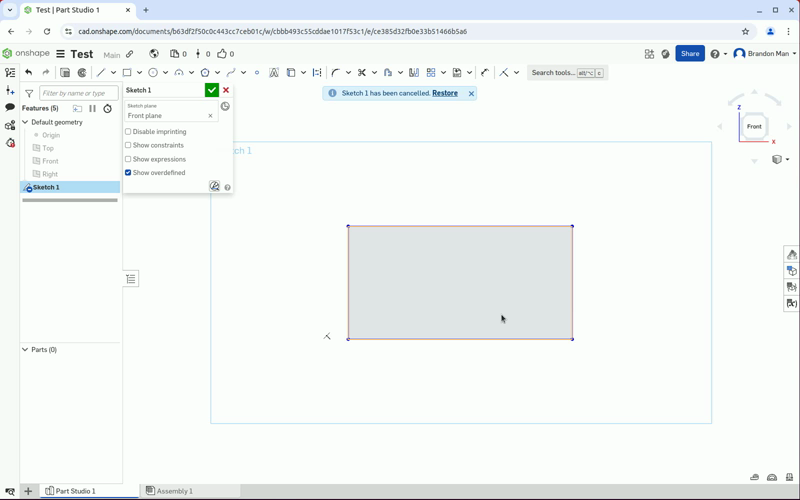
click(501, 314)
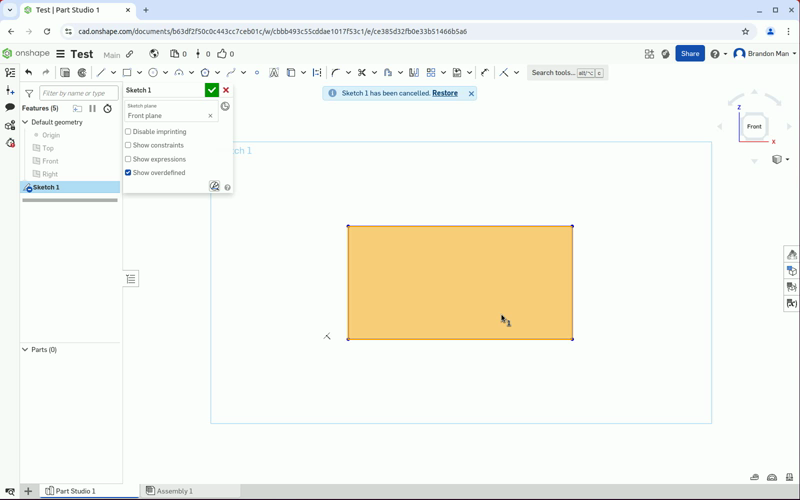
mouse_move(73, 352)
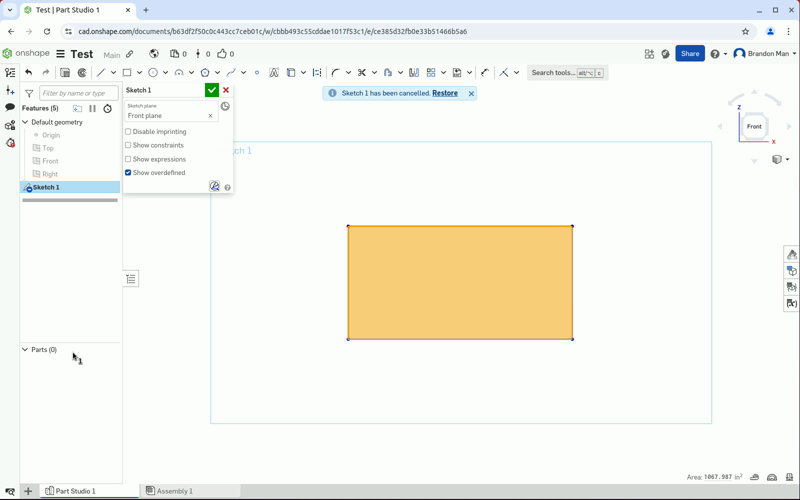
key(shift+y)
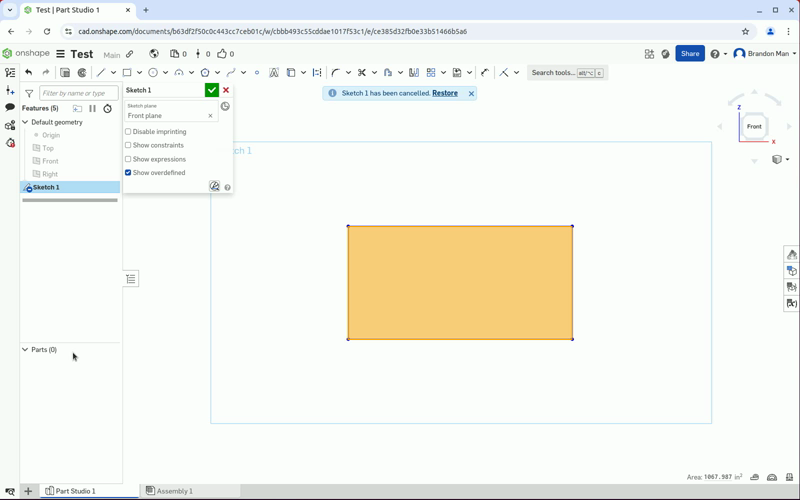
key(shift+e)
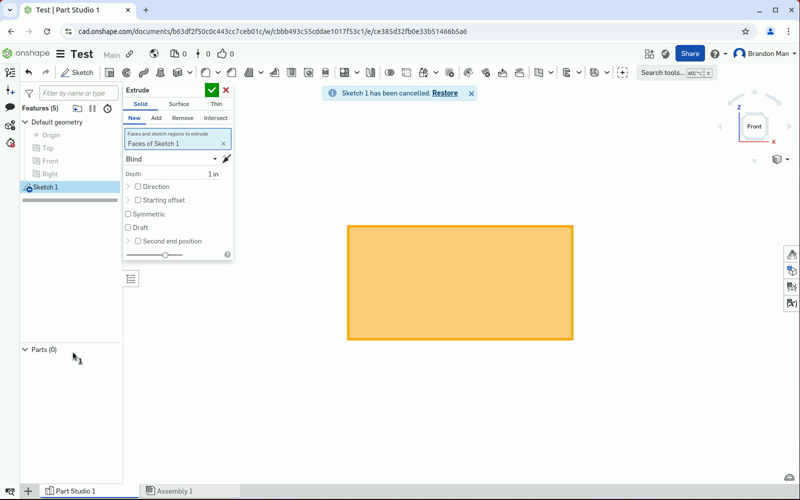
mouse_move(143, 106)
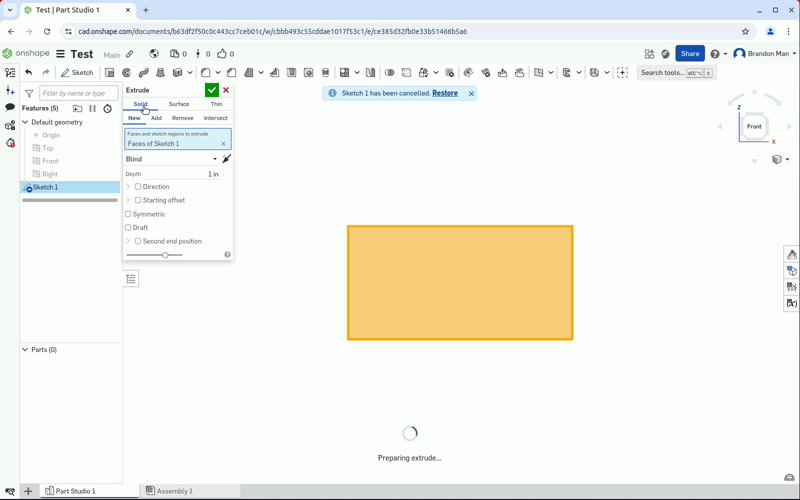
click(143, 106)
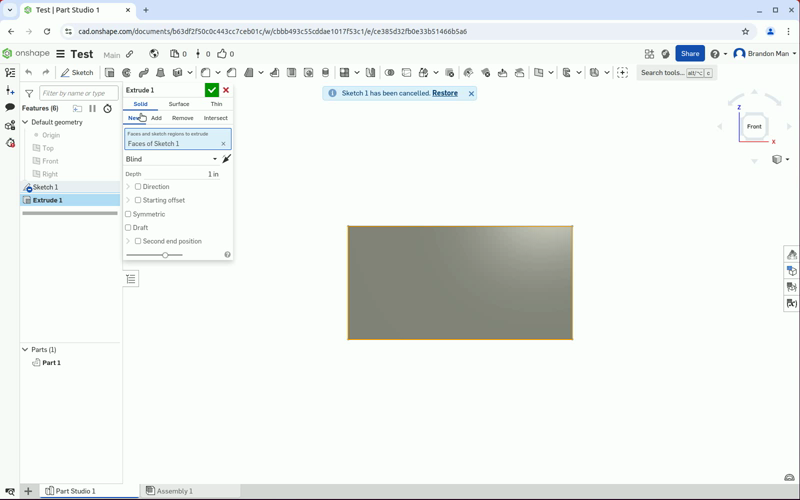
mouse_move(137, 120)
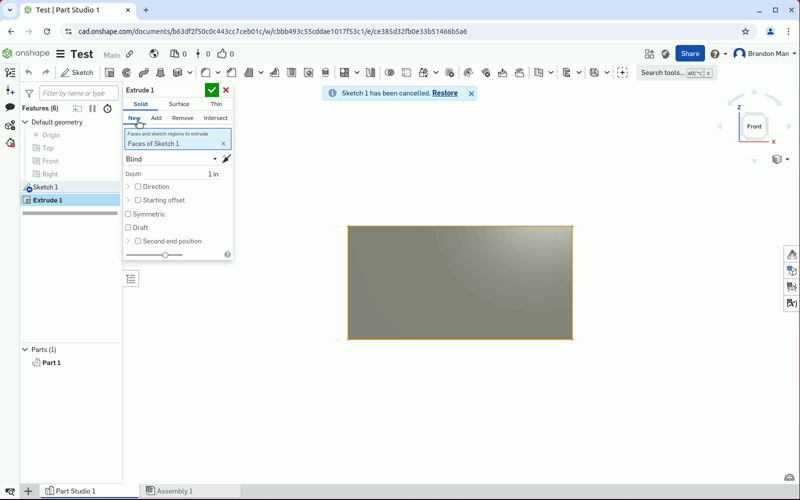
click(137, 120)
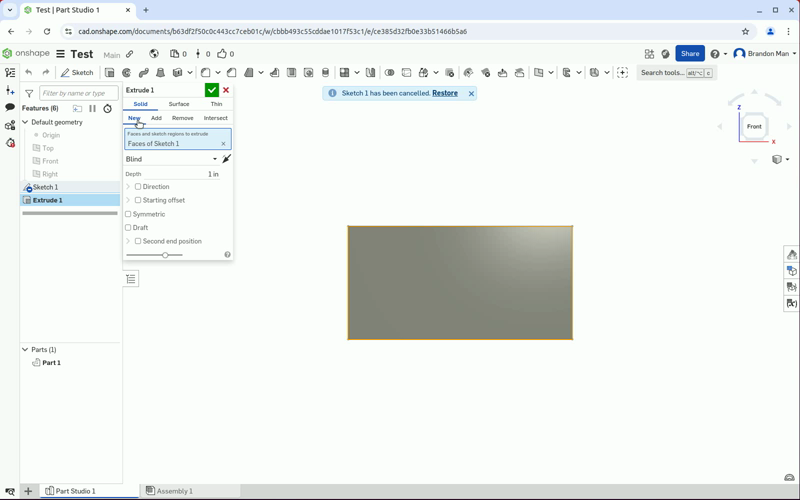
key(tab, 4)
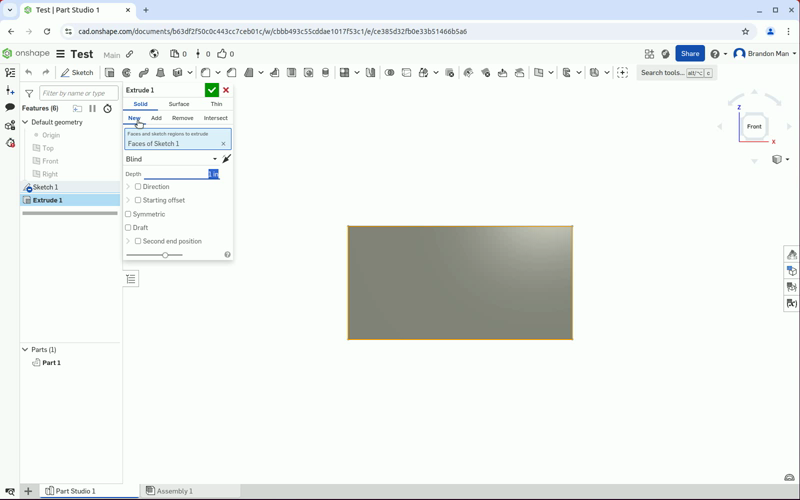
text(6.981)
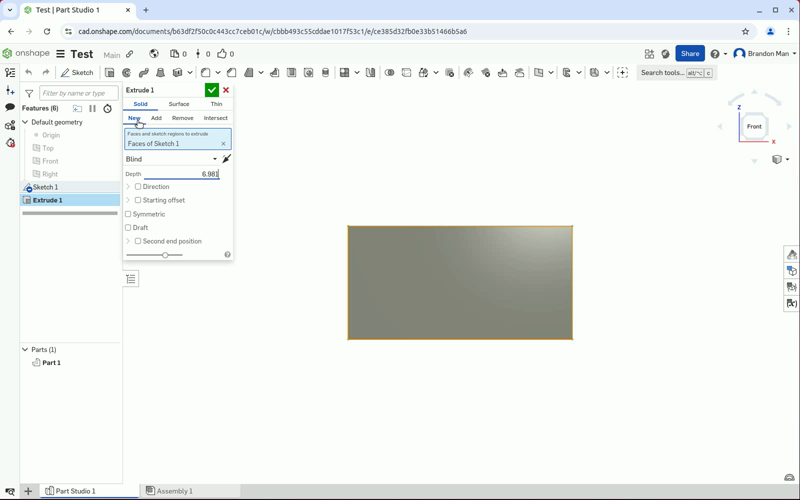
key(enter)
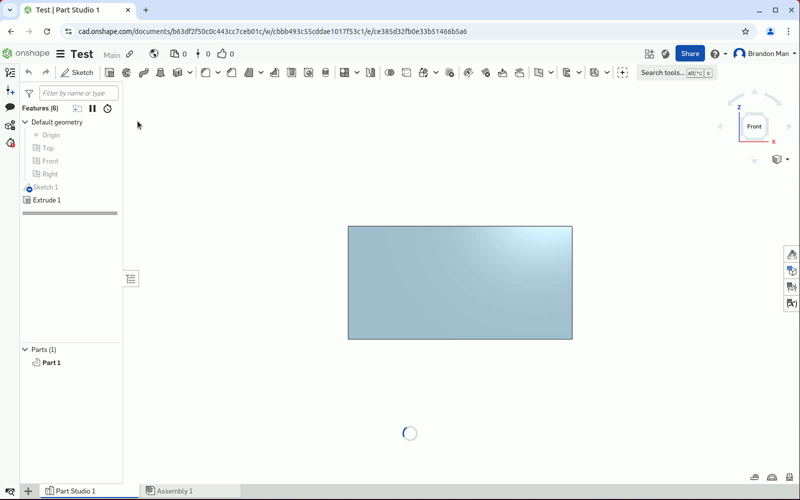
key(shift+h)
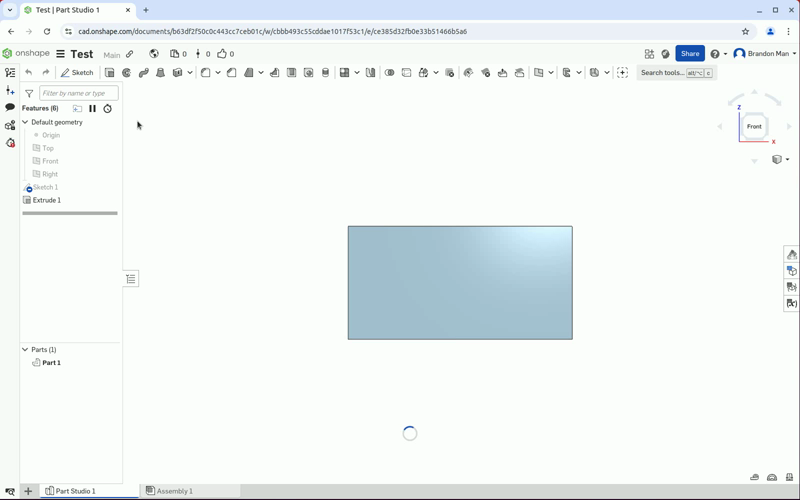
key(shift+h)
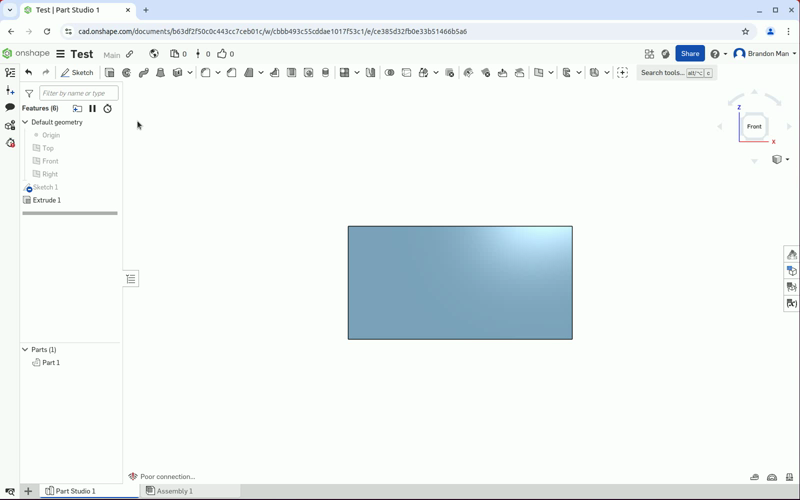
mouse_move(73, 189)
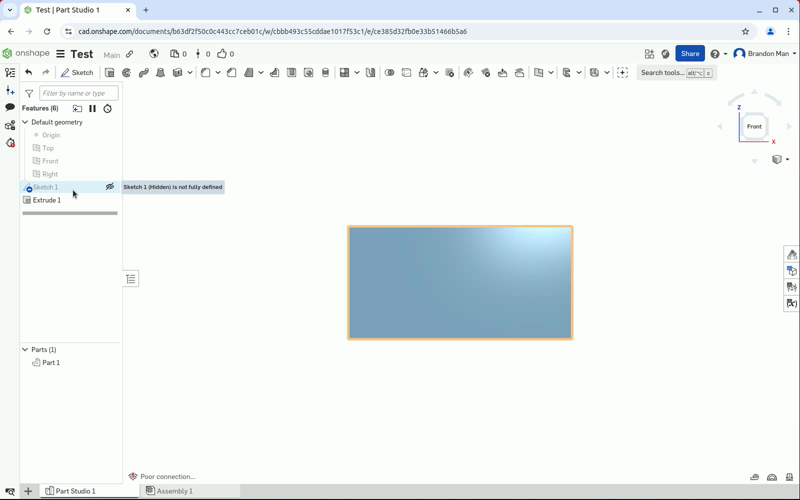
click(73, 189)
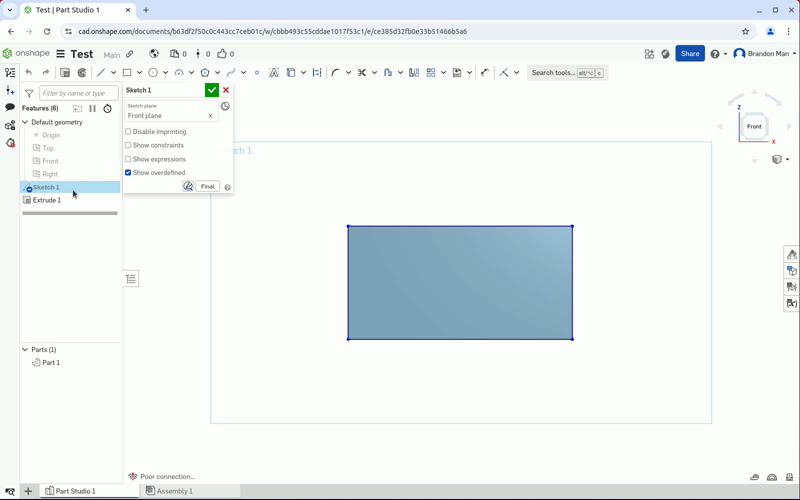
mouse_move(229, 92)
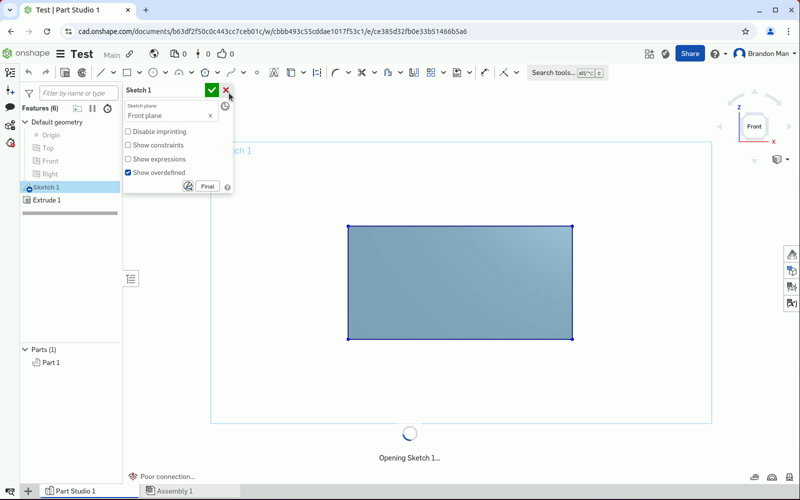
click(229, 92)
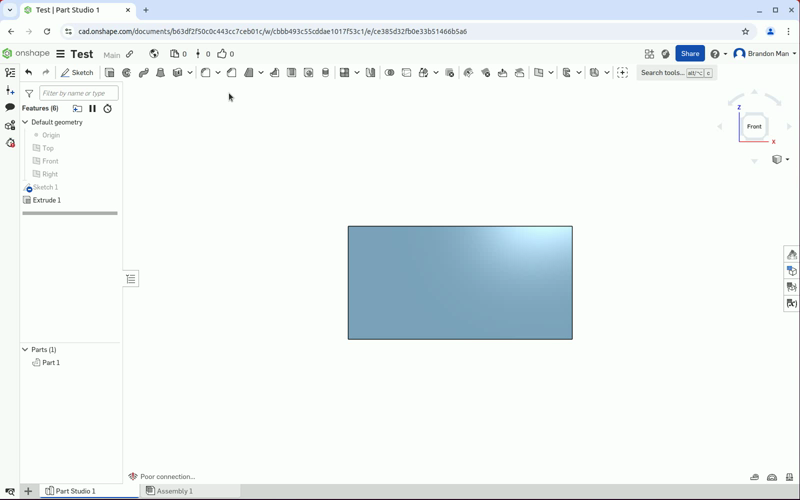
mouse_move(541, 75)
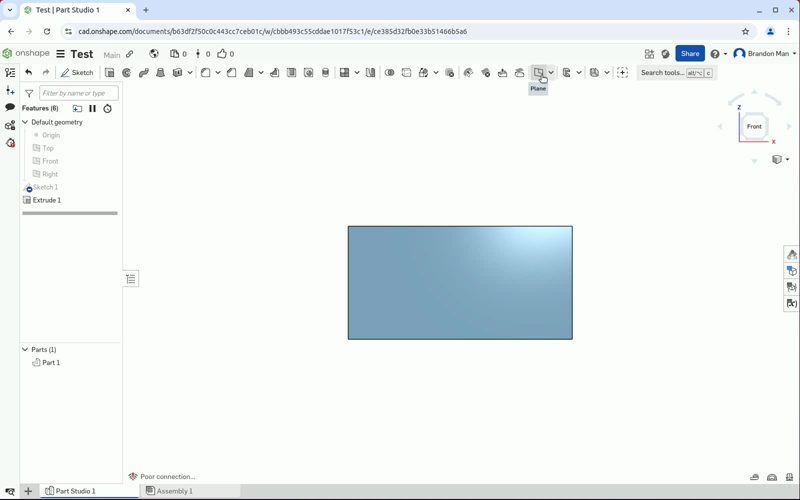
click(541, 75)
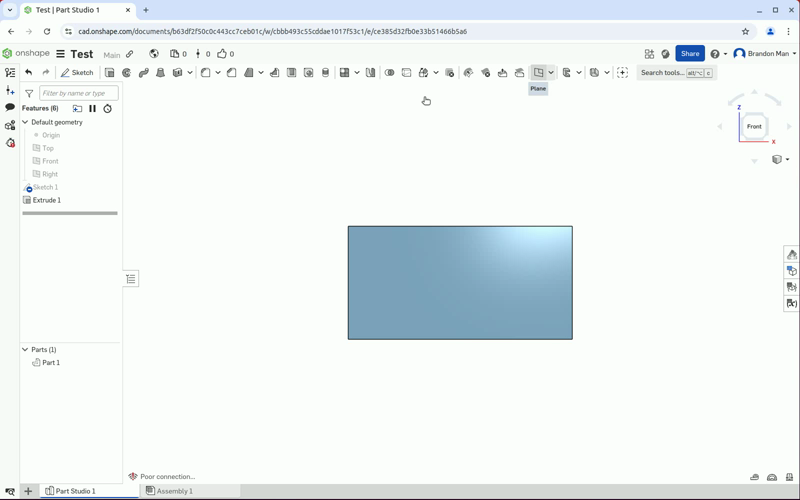
mouse_move(73, 163)
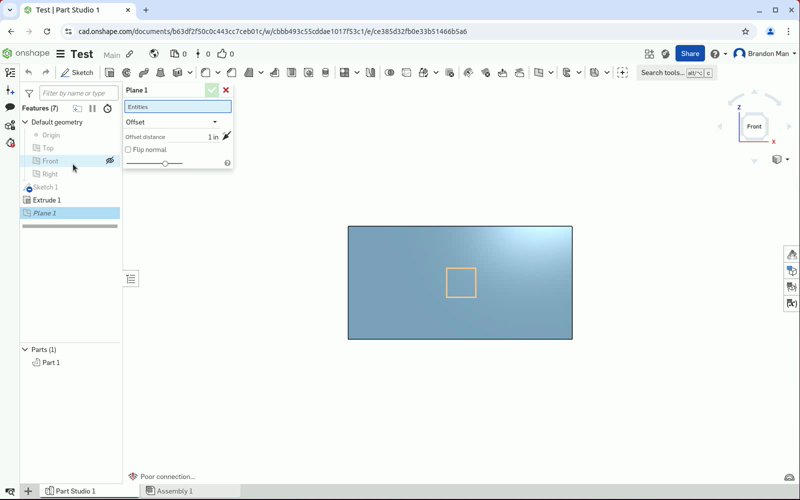
click(73, 163)
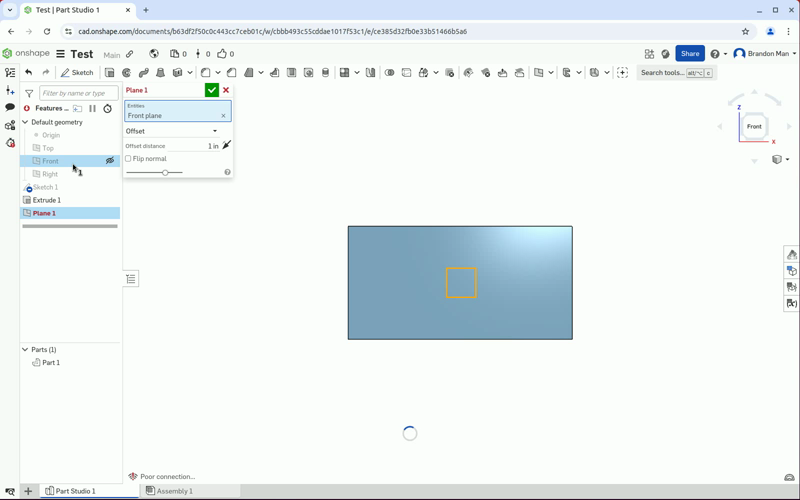
key(tab, 2)
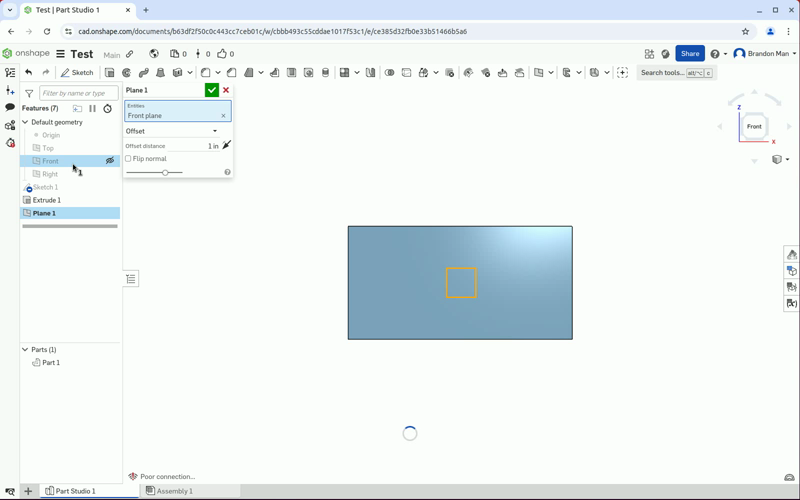
text(6.994)
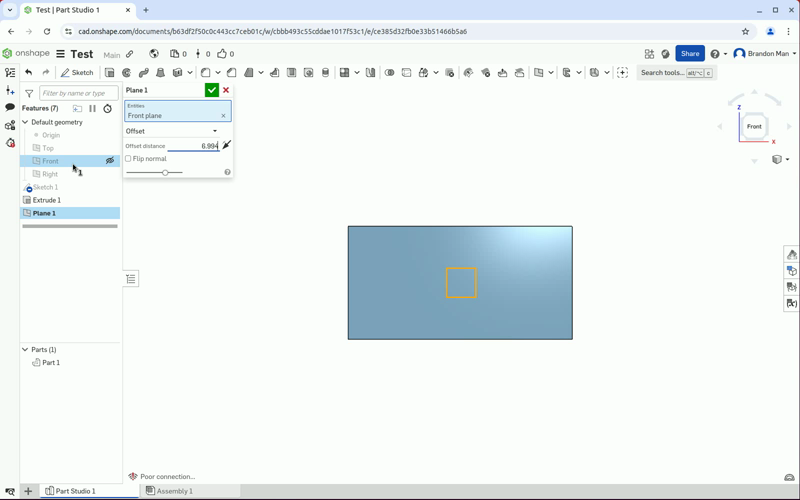
key(enter, 2)
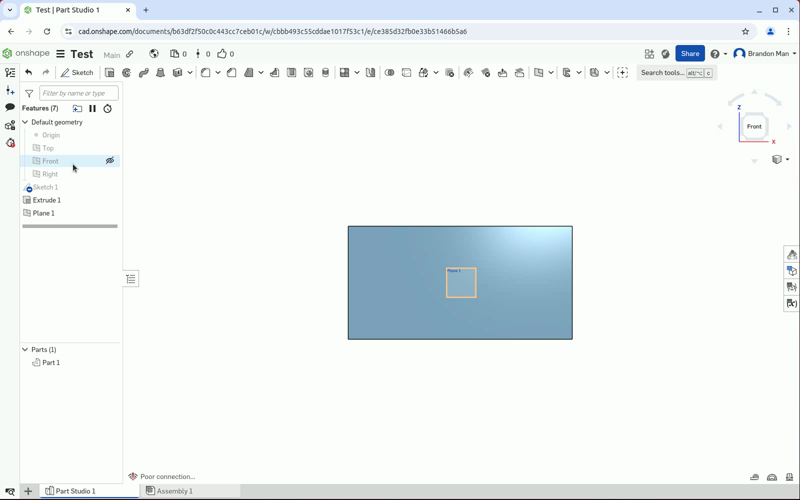
key(shift+s)
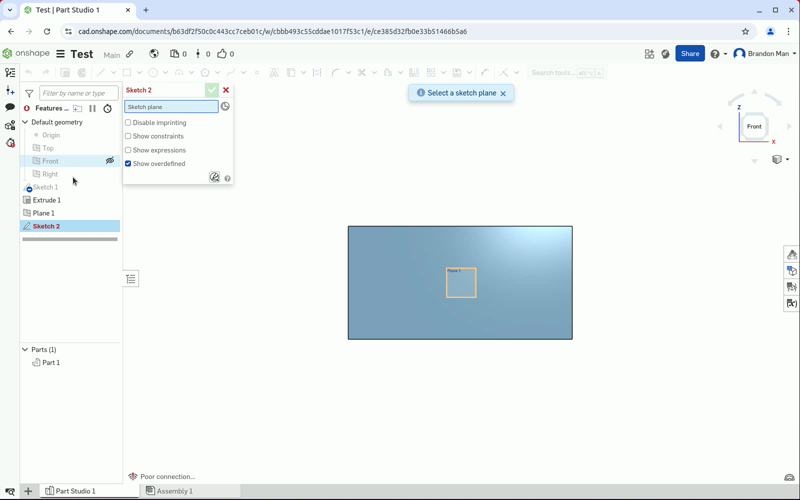
mouse_move(73, 215)
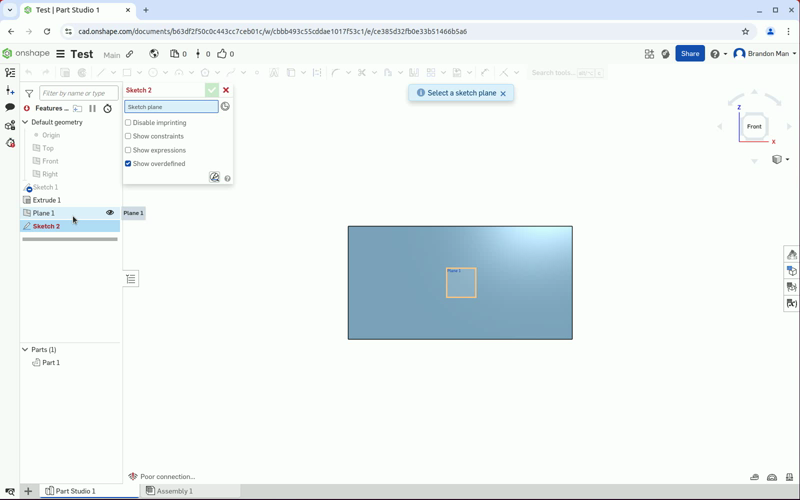
click(73, 215)
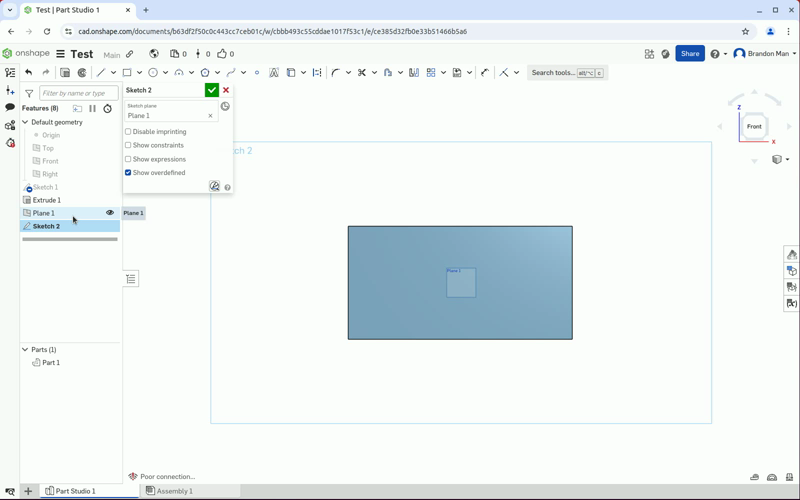
mouse_move(73, 352)
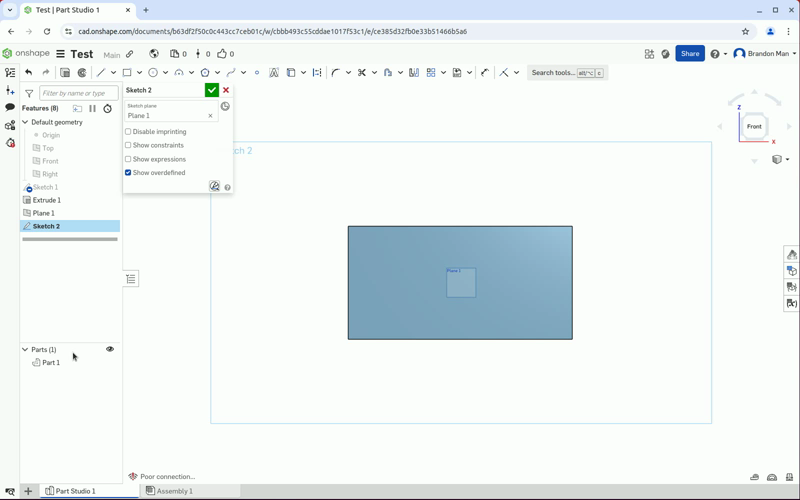
key(y)
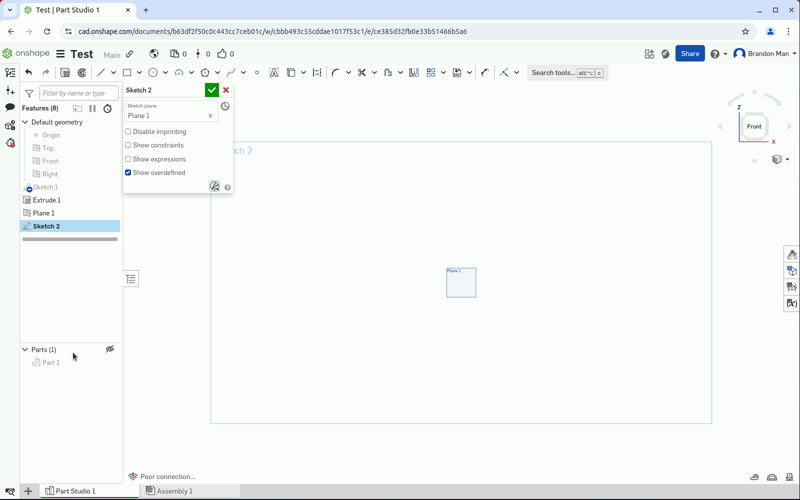
key(l)
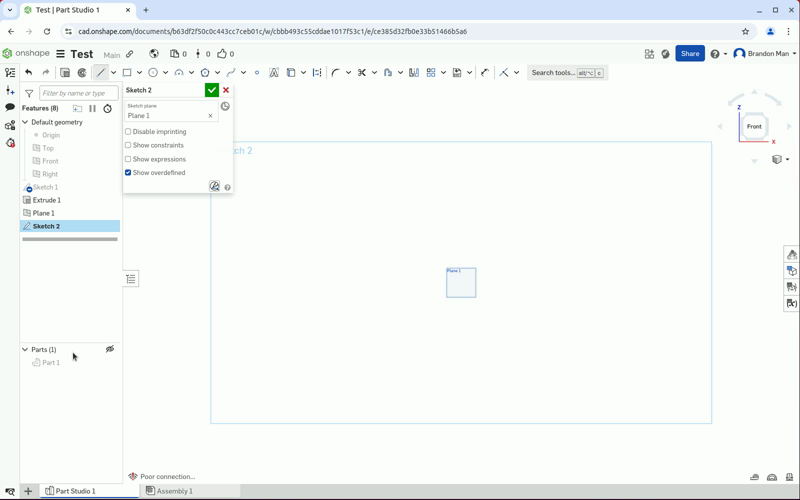
key_down(shift)
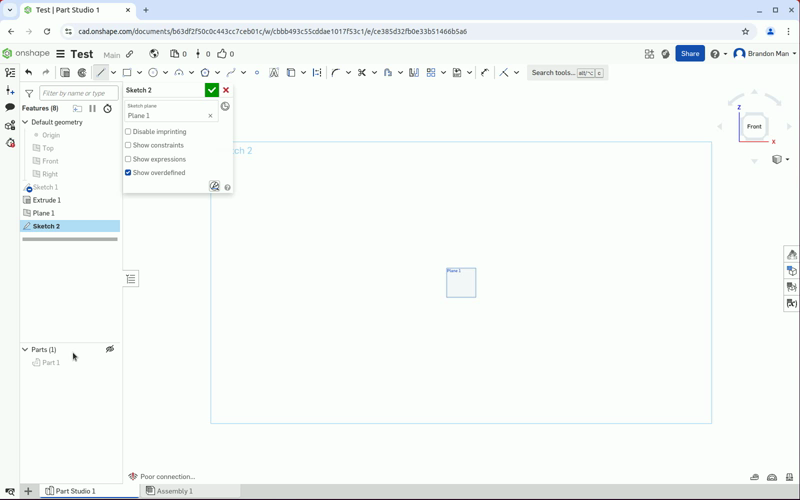
mouse_move(355, 333)
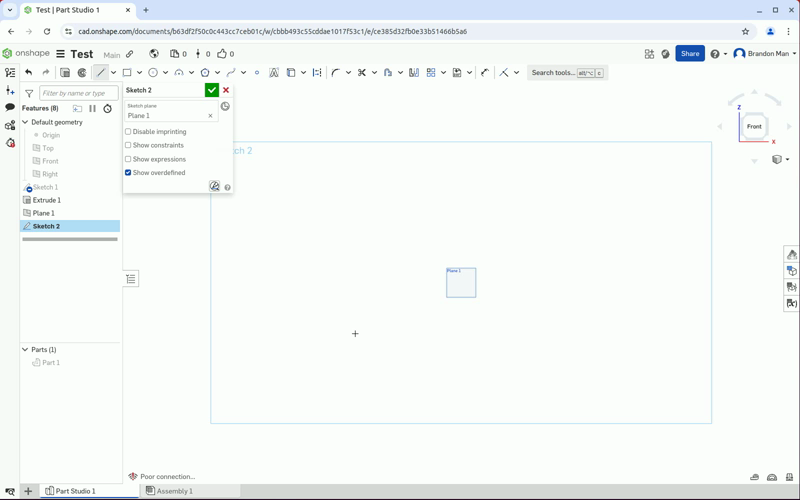
click(355, 333)
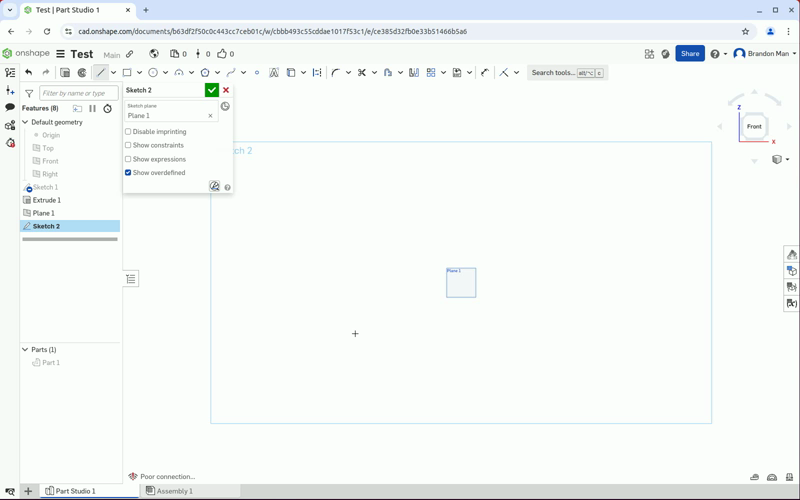
key_up(shift)
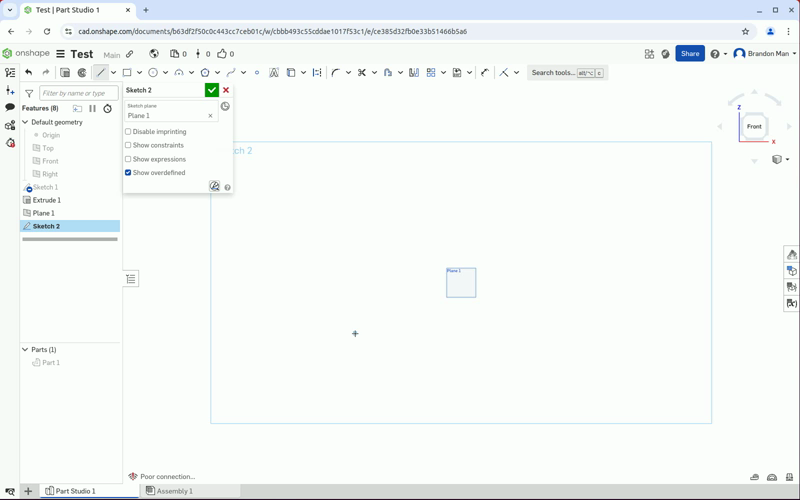
key_down(shift)
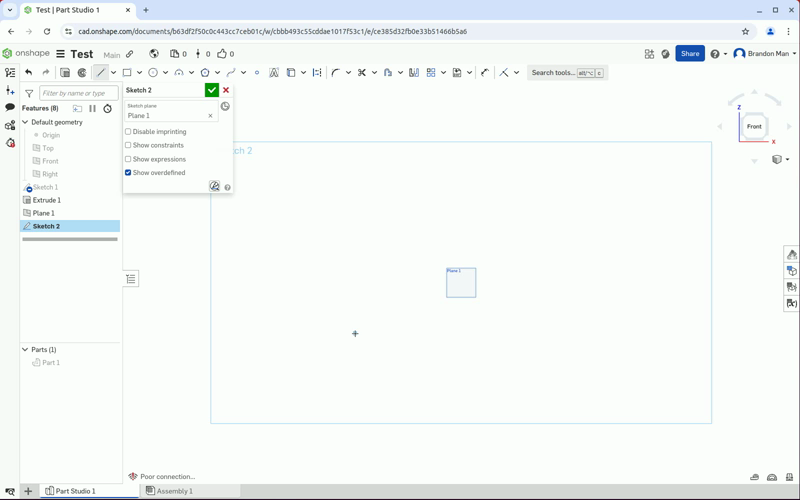
mouse_move(566, 333)
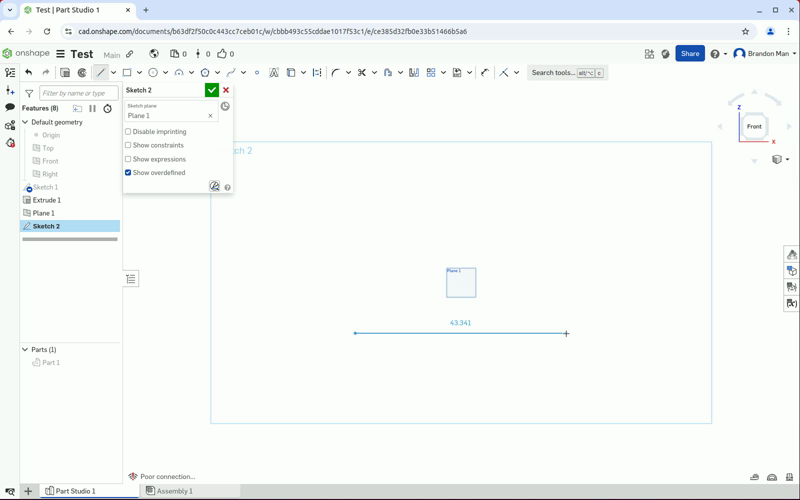
click(566, 333)
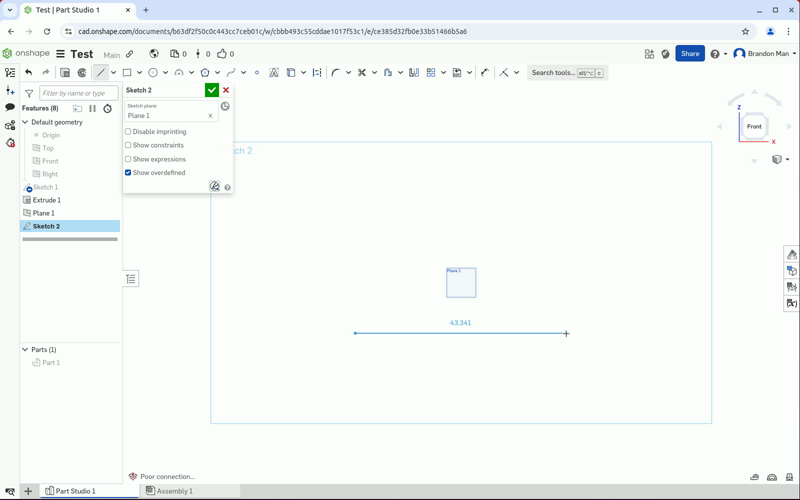
key_up(shift)
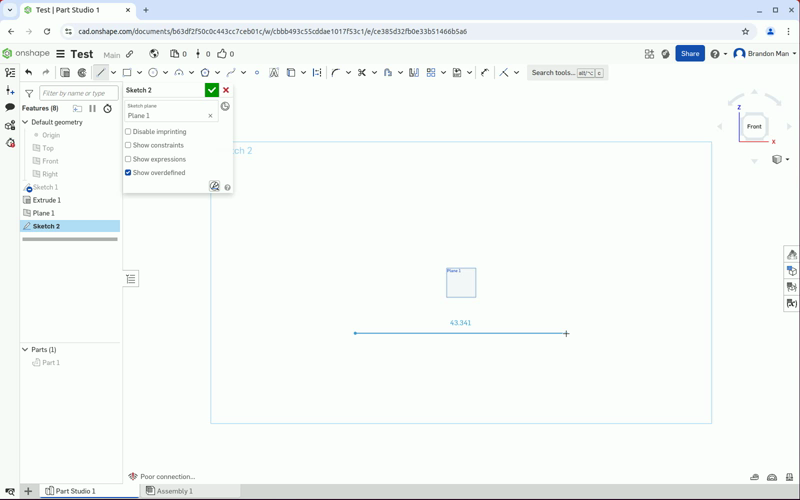
key_down(shift)
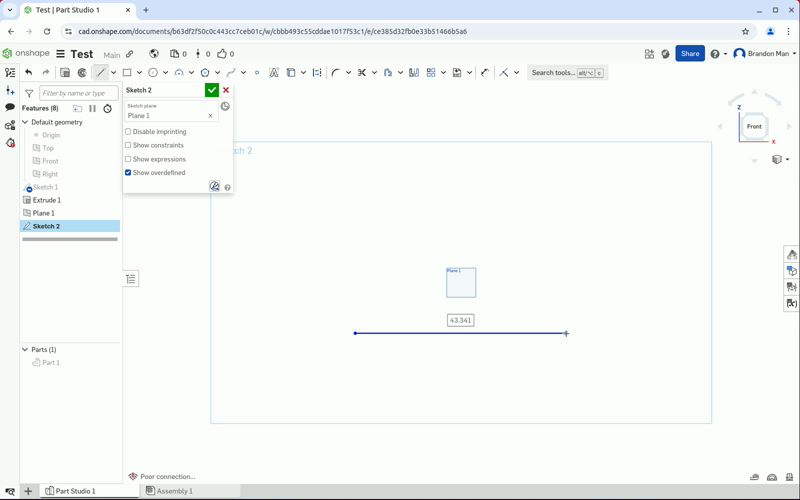
mouse_move(566, 231)
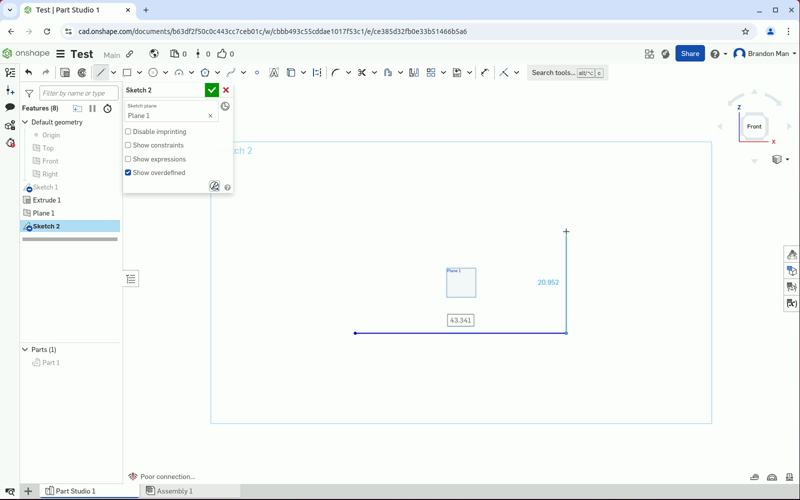
click(566, 231)
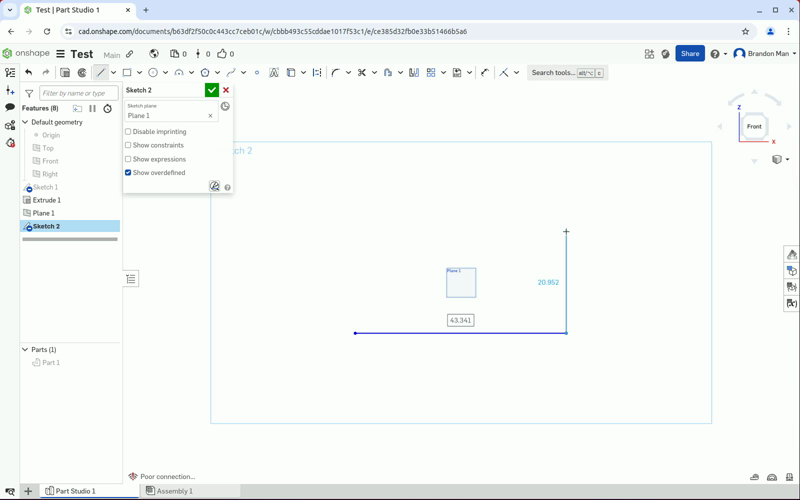
key_up(shift)
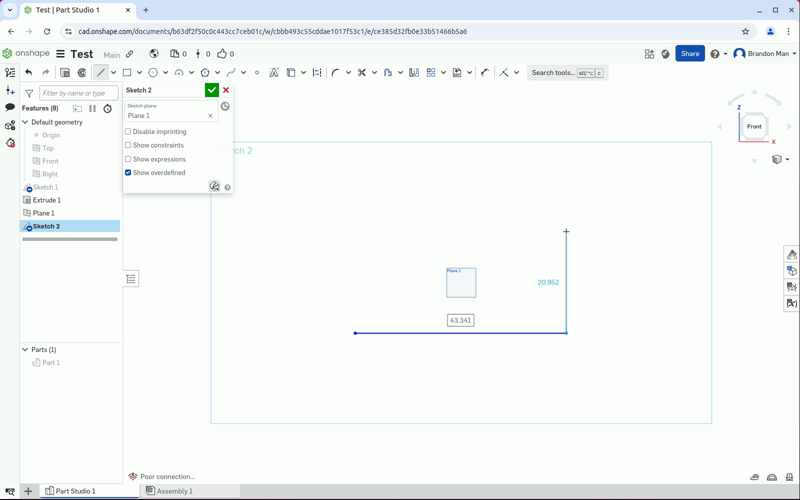
key_down(shift)
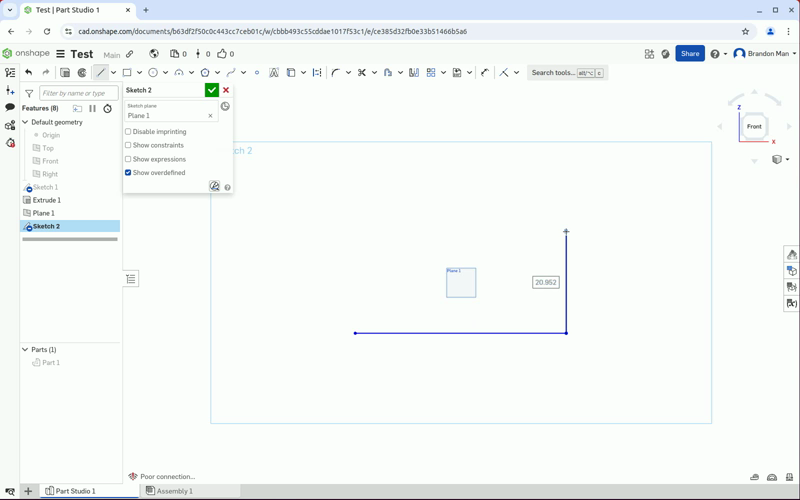
mouse_move(355, 231)
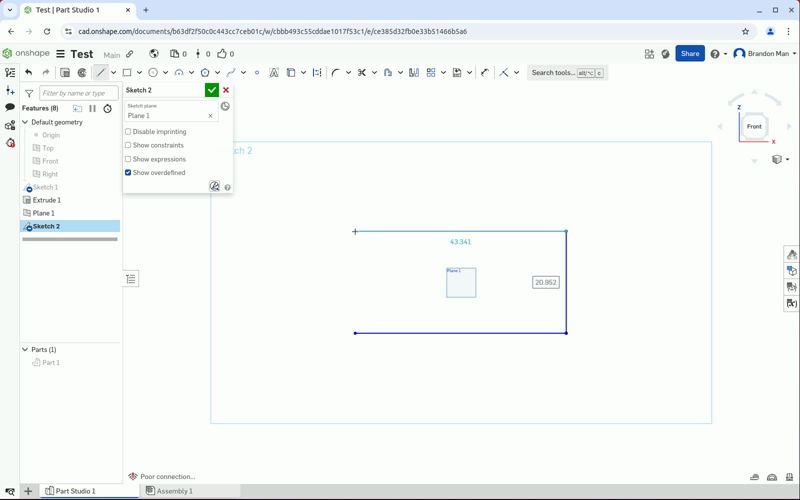
click(355, 231)
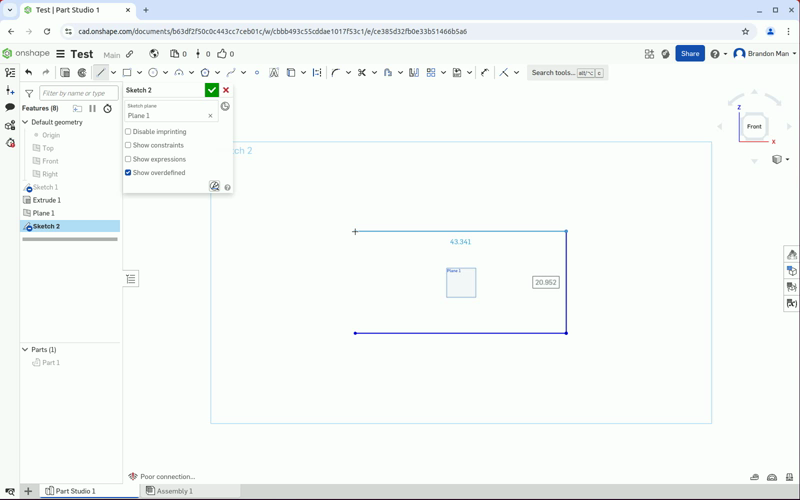
key_up(shift)
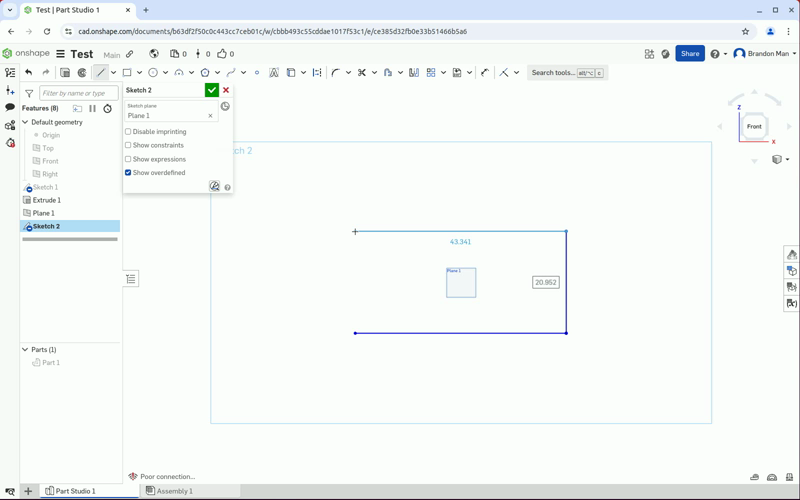
key_down(shift)
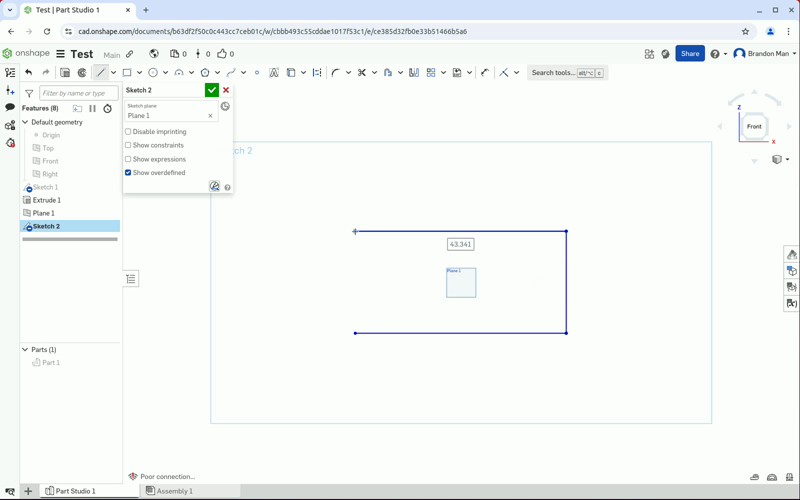
mouse_move(355, 333)
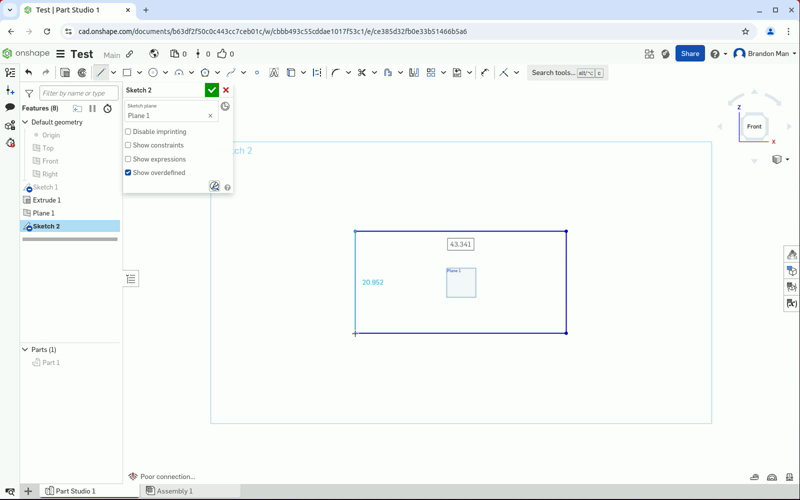
key_up(shift)
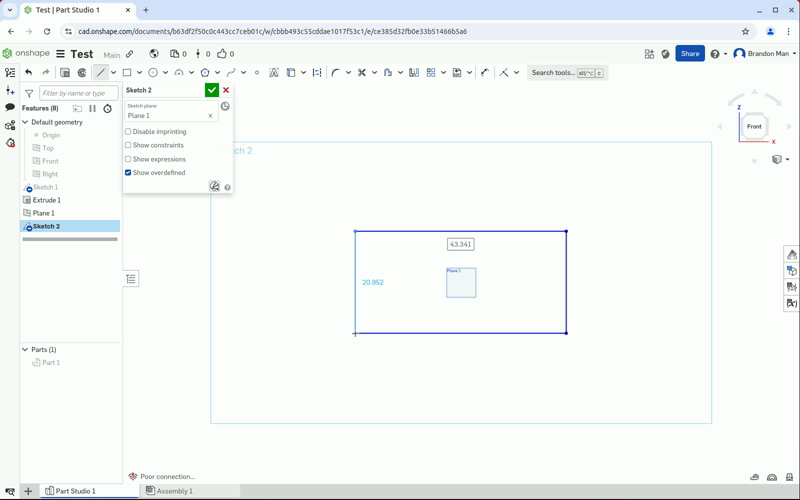
click(355, 333)
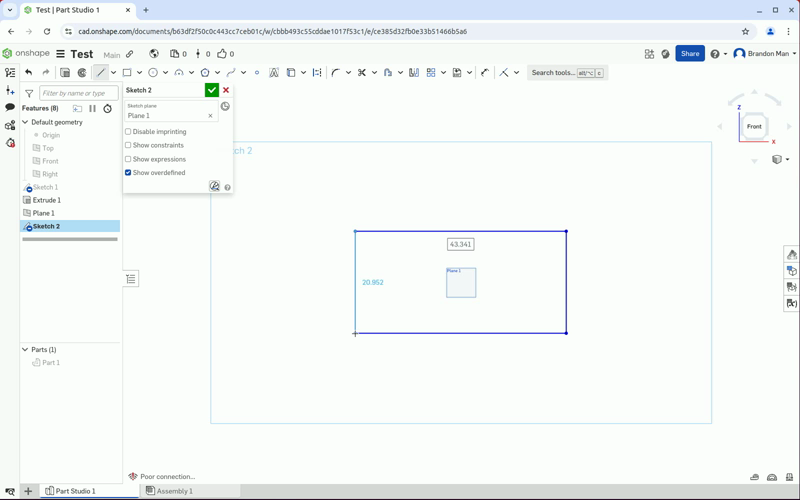
key(esc)
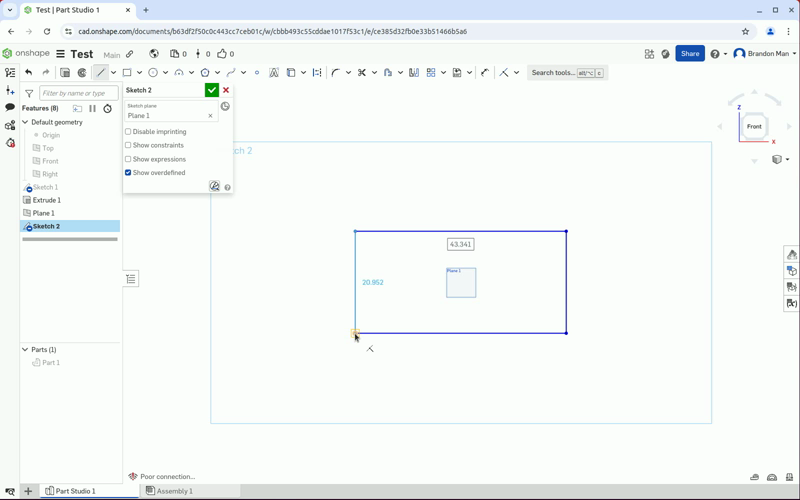
mouse_move(421, 291)
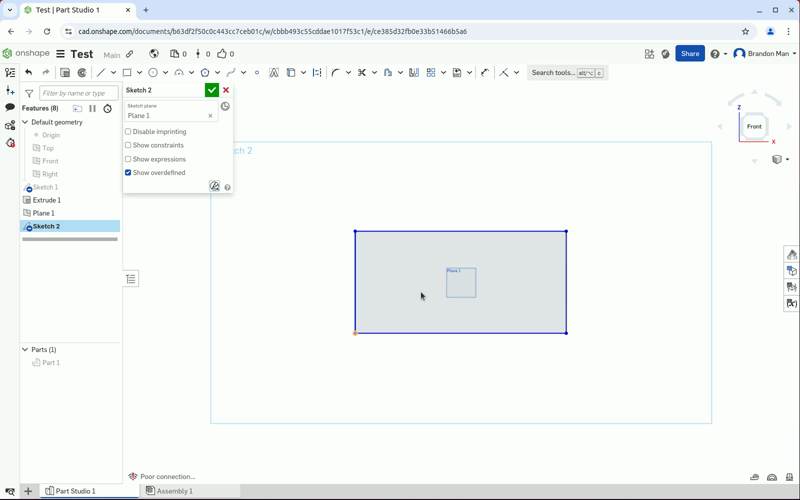
click(421, 291)
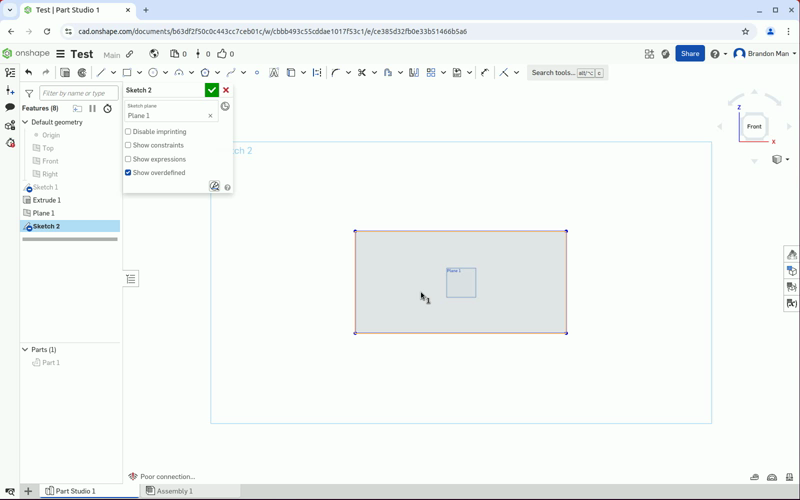
mouse_move(73, 352)
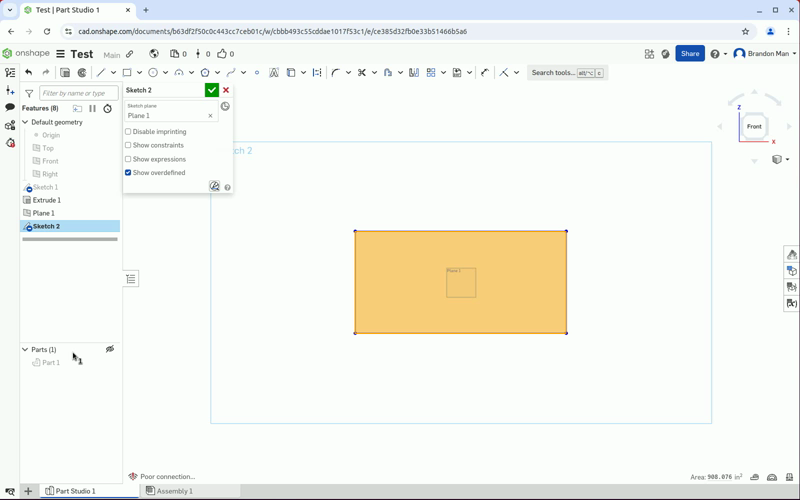
key(shift+y)
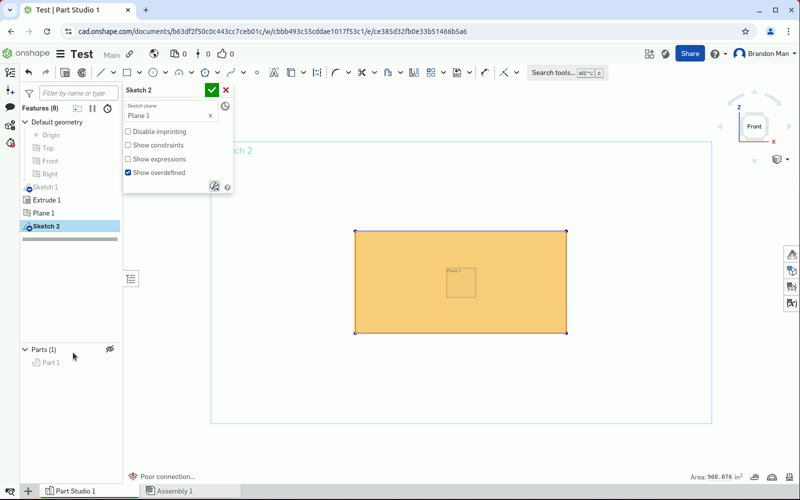
key(shift+e)
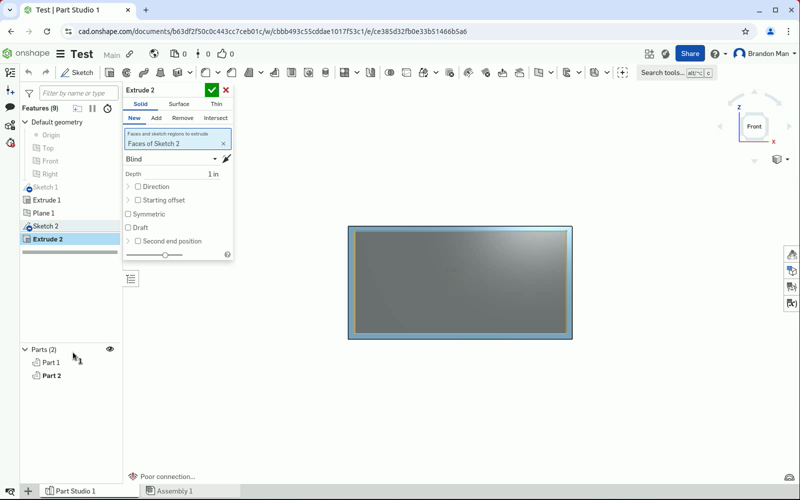
mouse_move(143, 106)
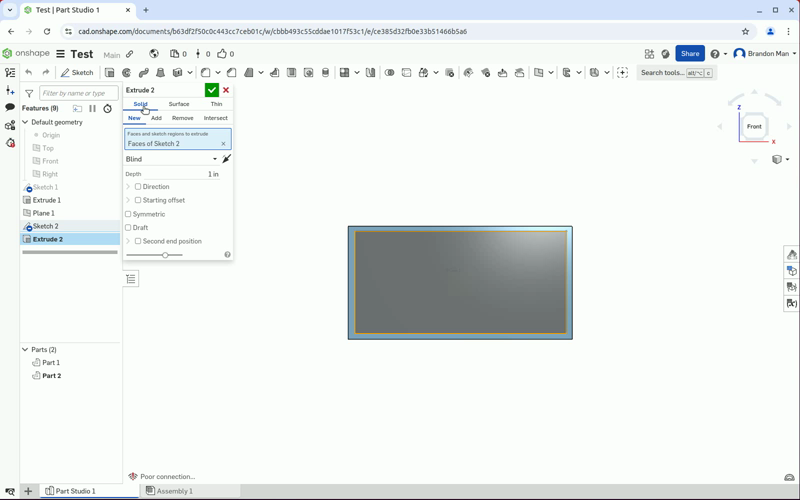
click(143, 106)
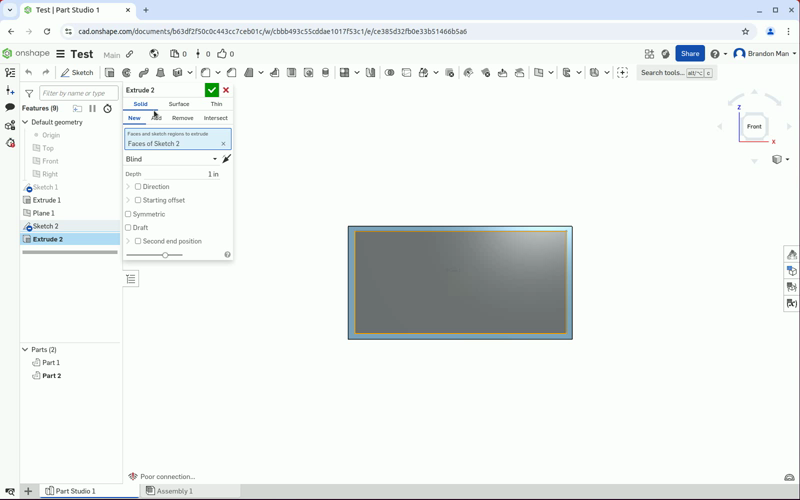
mouse_move(186, 120)
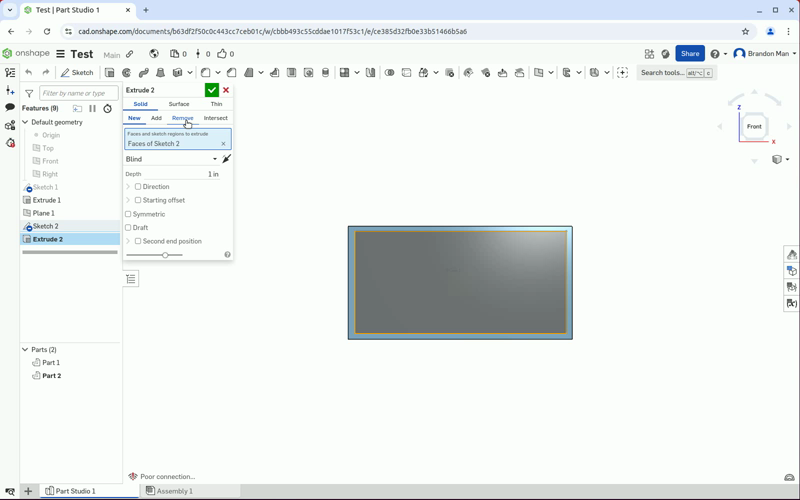
click(186, 120)
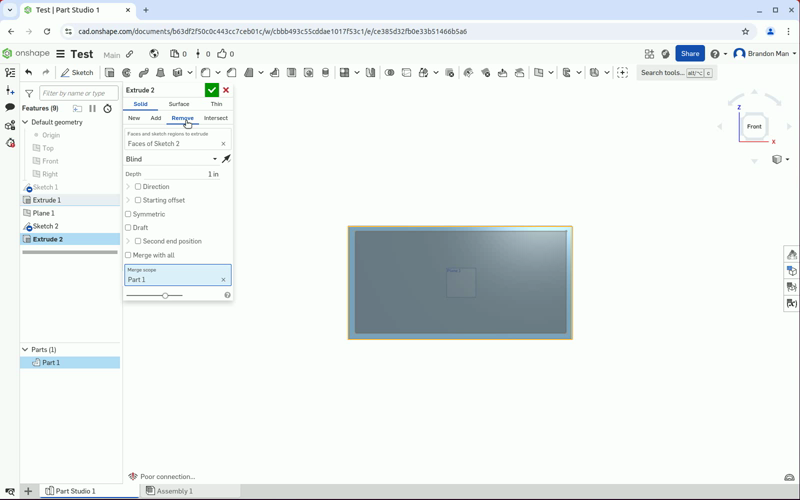
key(tab, 4)
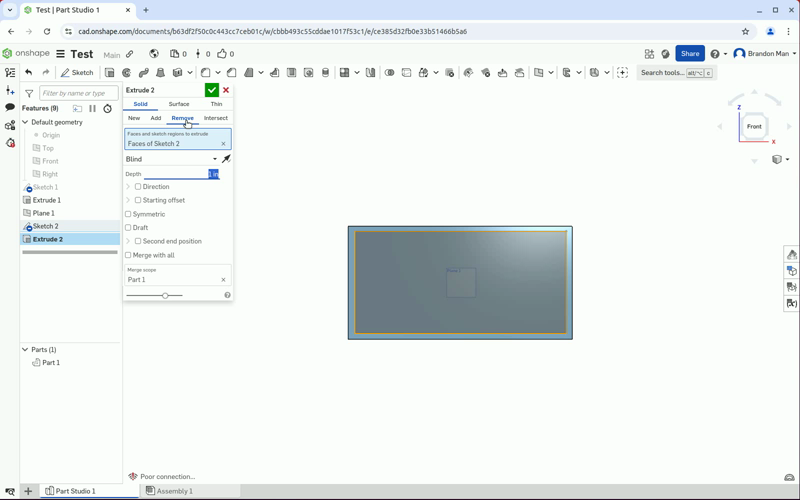
text(5.536)
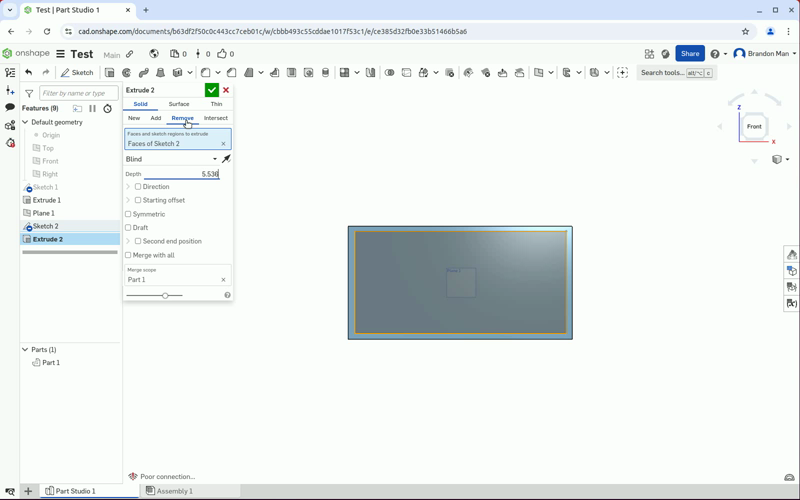
key(tab, 6)
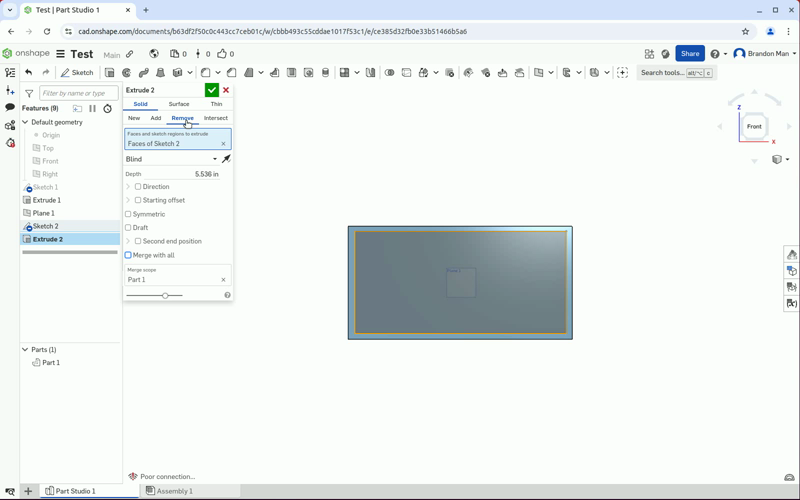
key(space)
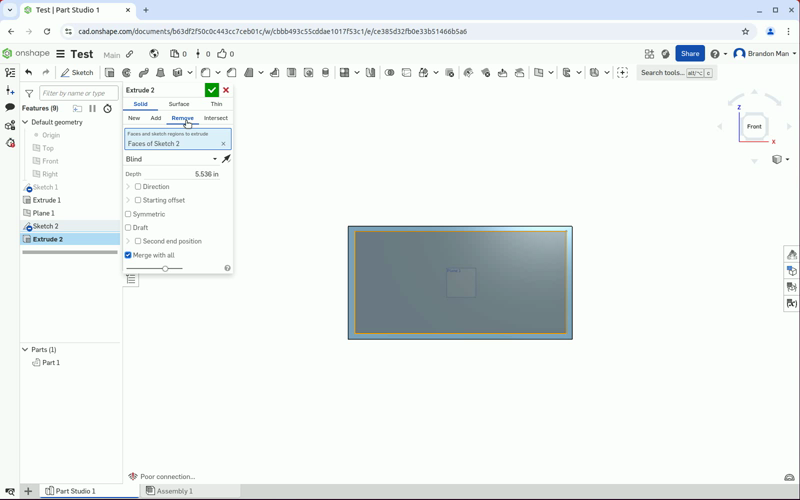
key(enter)
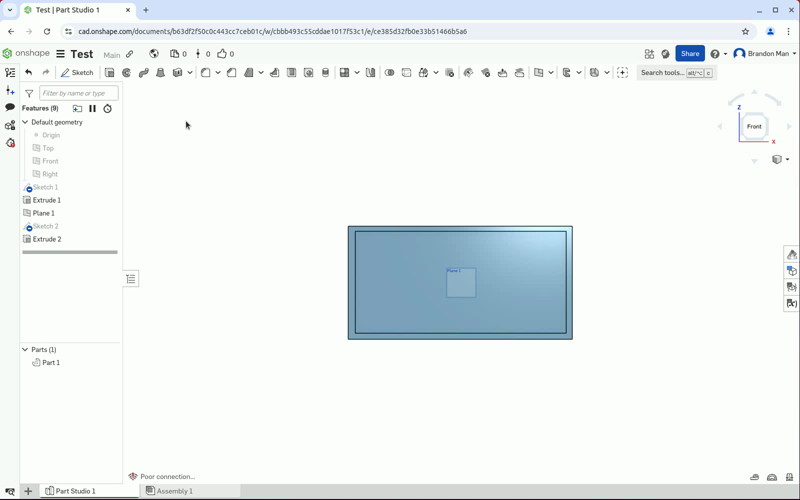
key(shift+h)
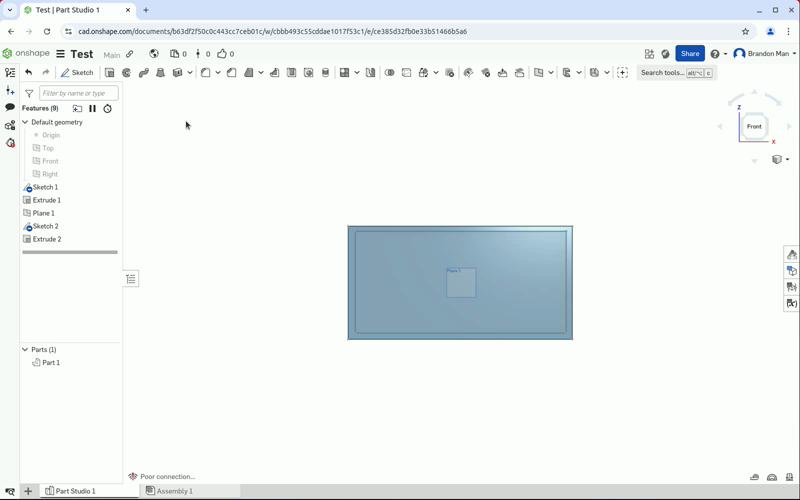
key(shift+h)
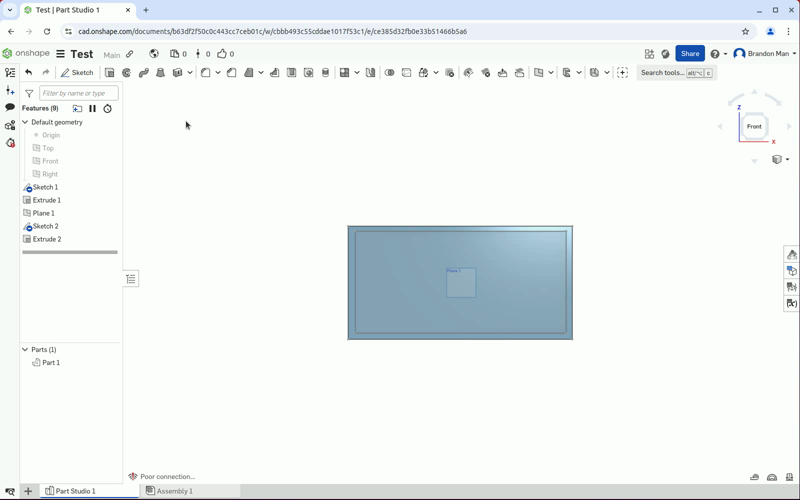
key(shift+7)
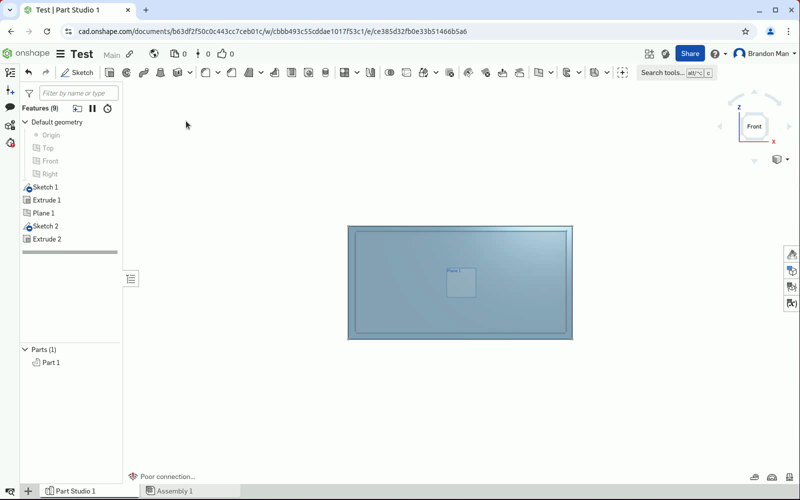
key(left, 2)
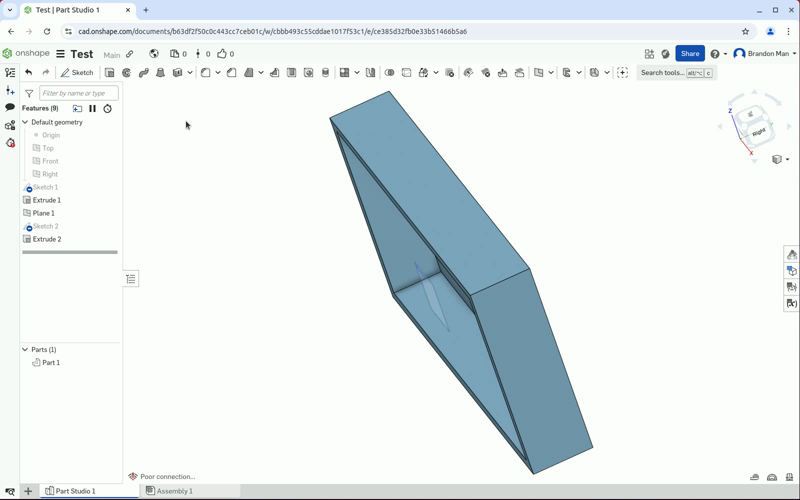
key(down, 2)
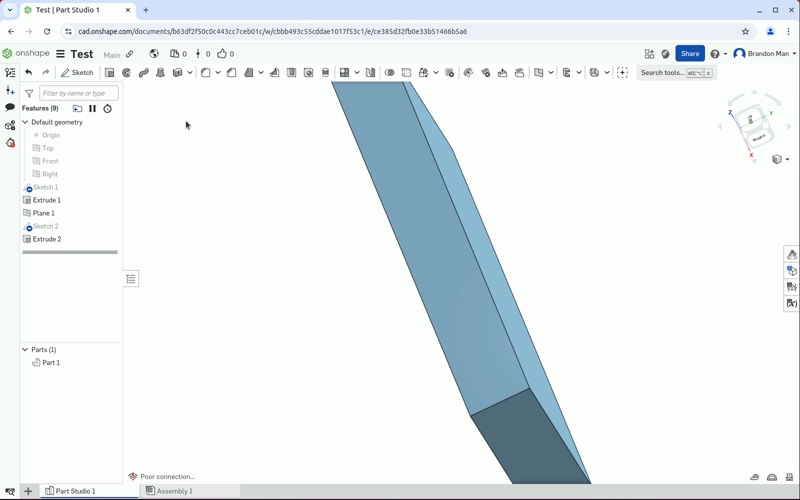
key(up, 2)
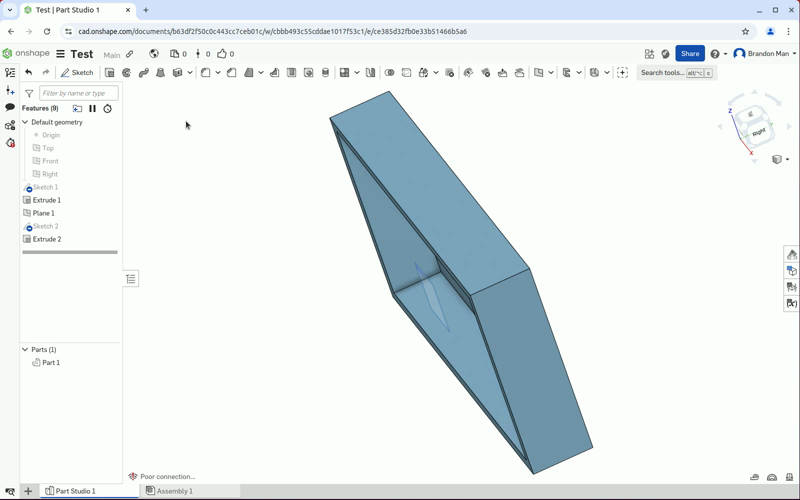
key(right, 2)
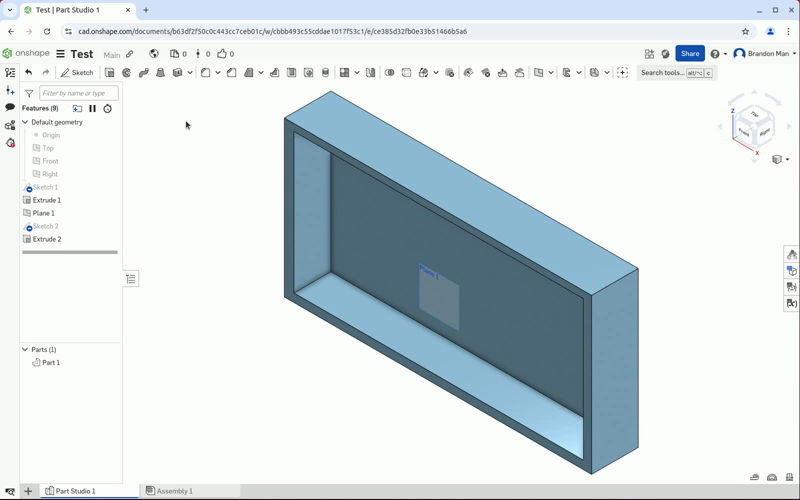
mouse_move(73, 189)
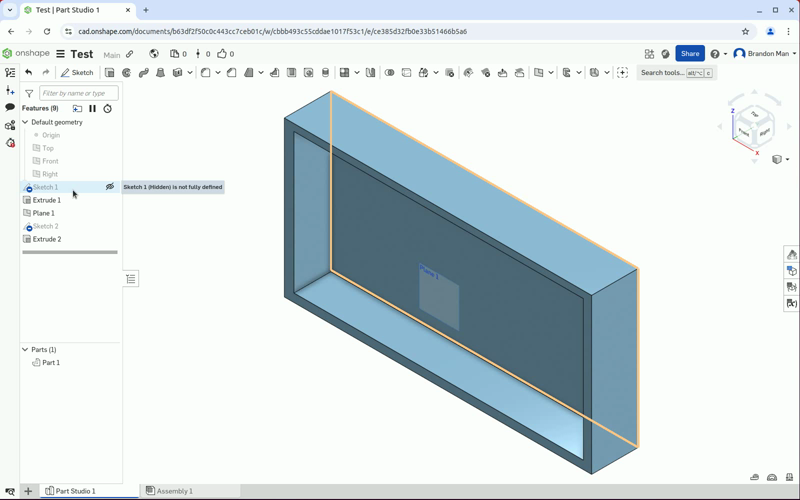
click(73, 189)